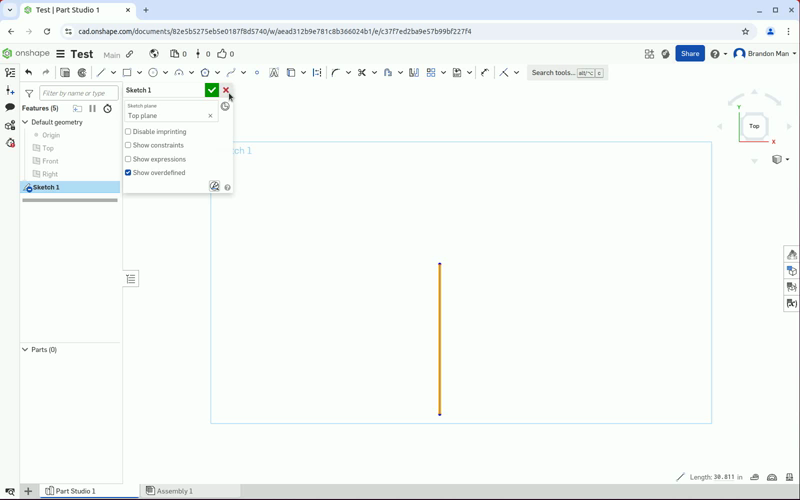
key(shift+h)
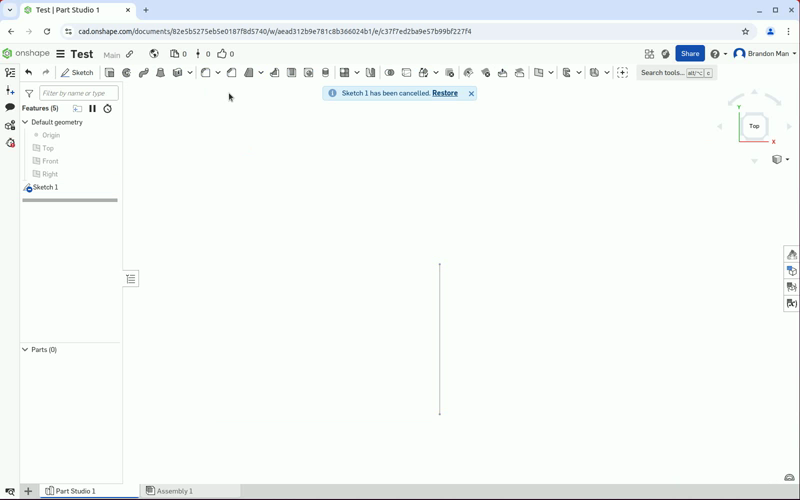
key(shift+s)
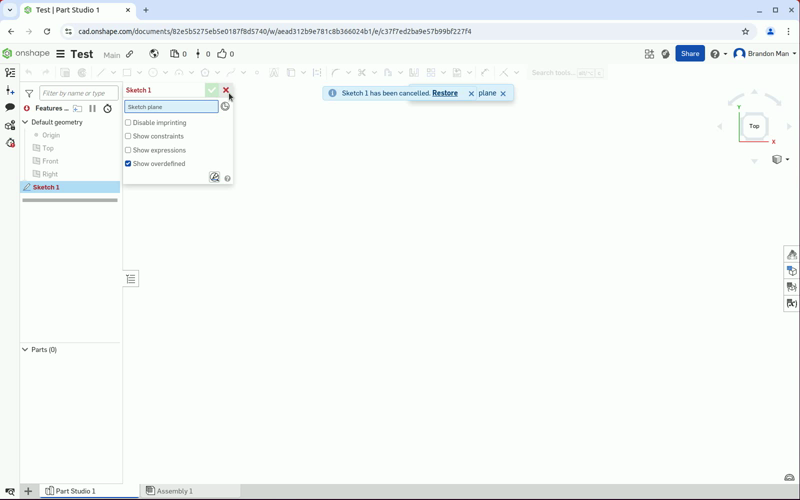
mouse_move(73, 150)
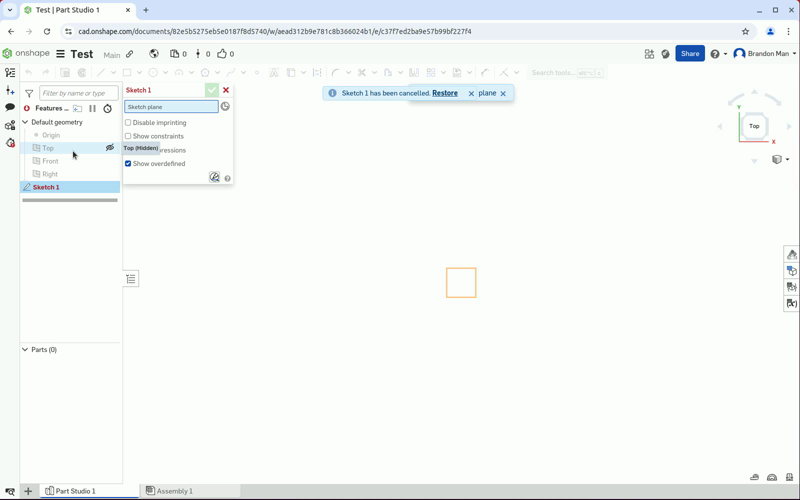
click(73, 150)
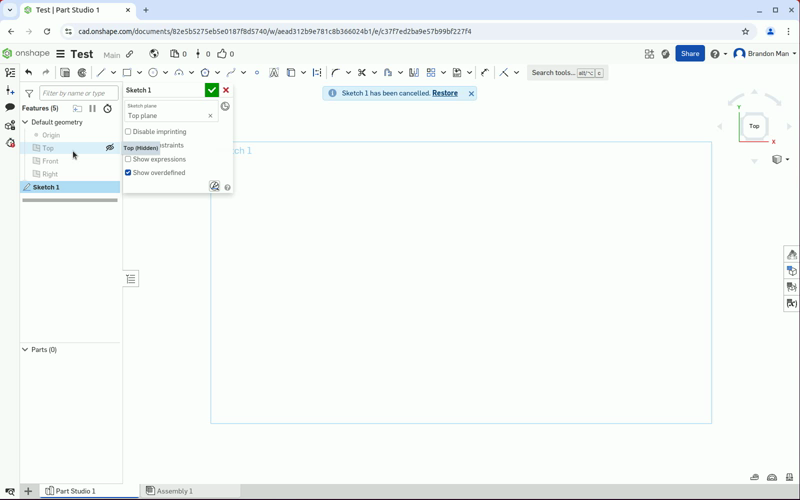
mouse_move(73, 352)
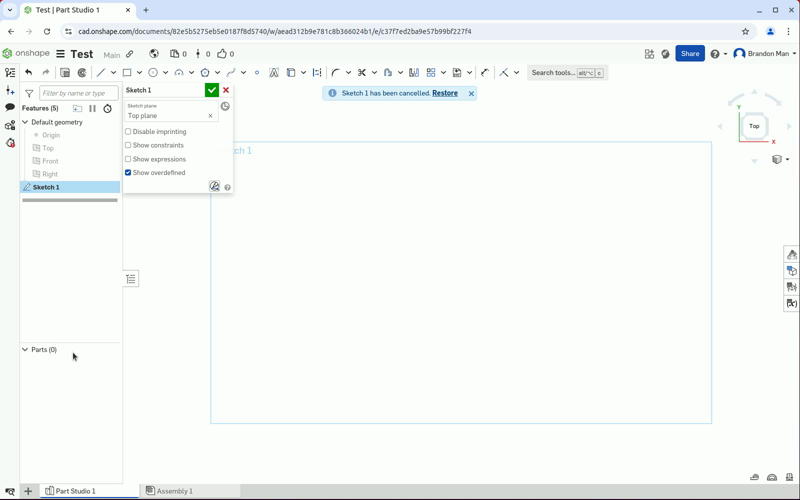
key(y)
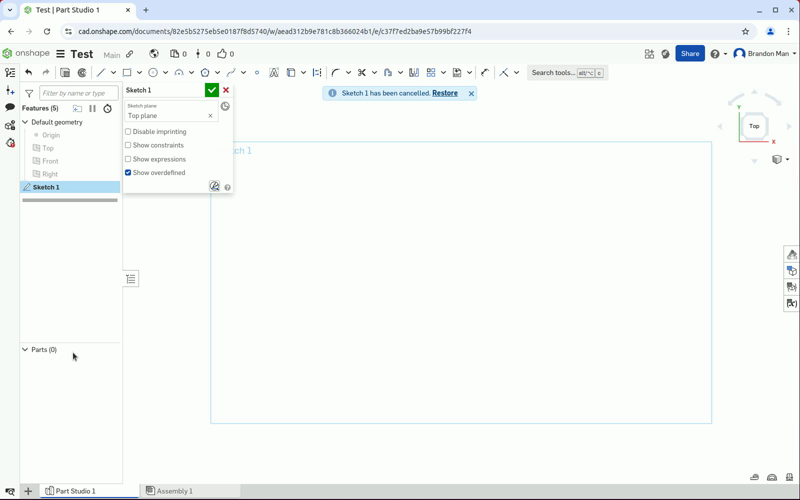
key(l)
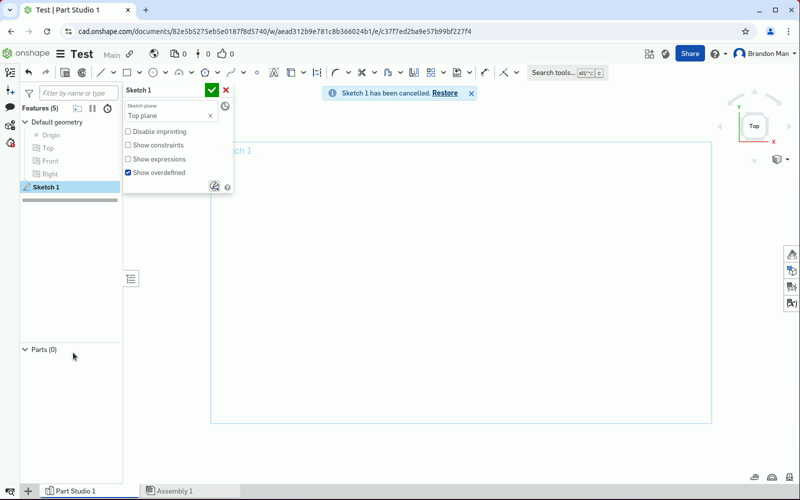
key_down(shift)
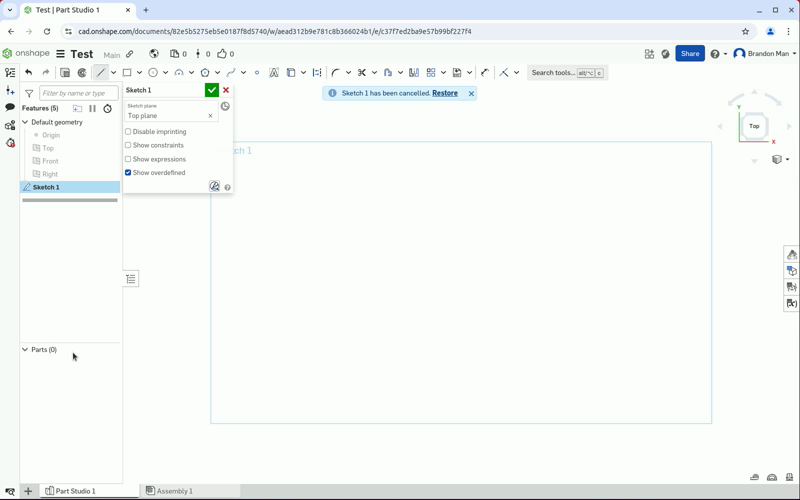
mouse_move(379, 395)
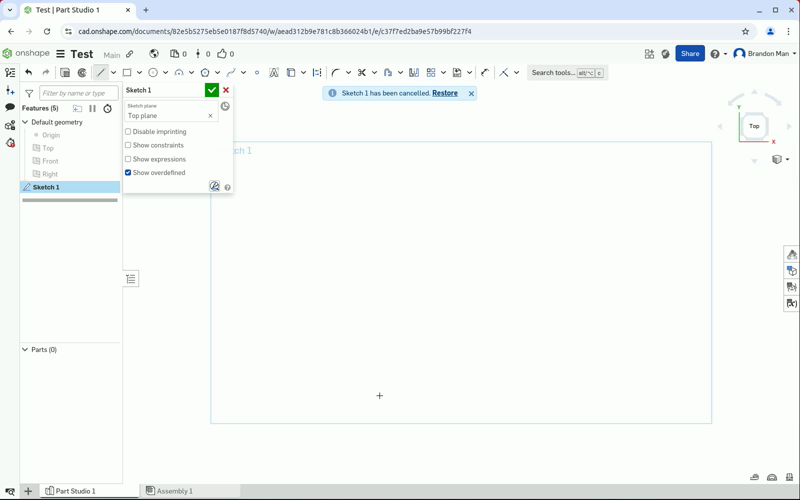
click(379, 395)
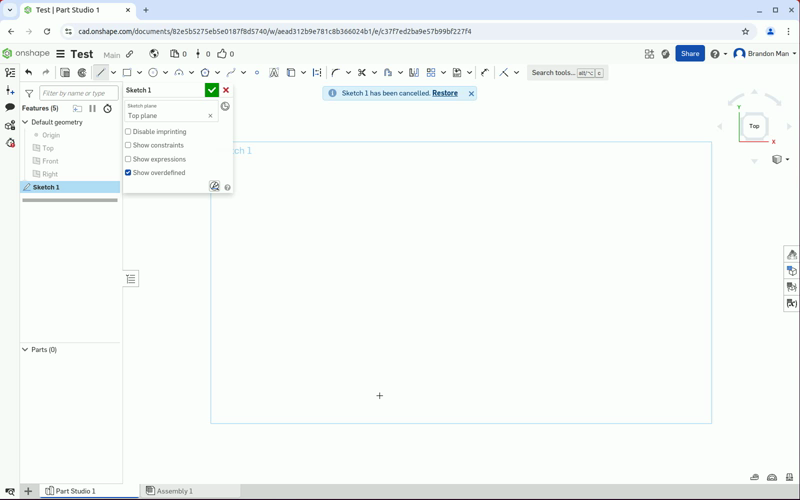
key_up(shift)
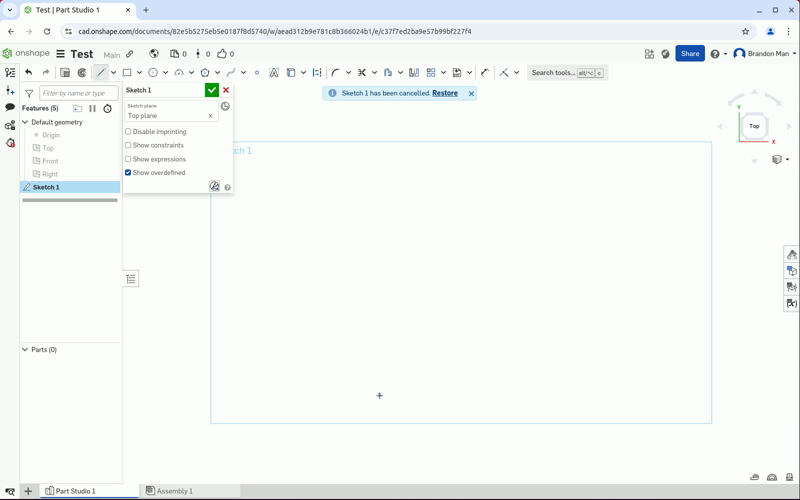
key_down(shift)
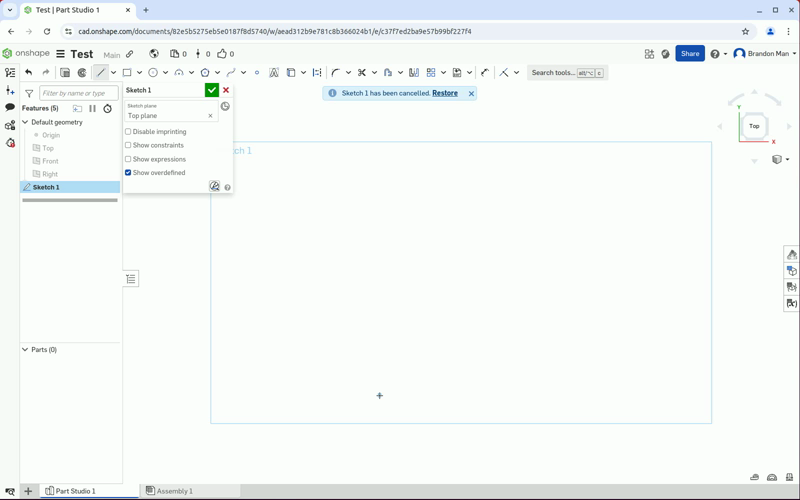
mouse_move(483, 395)
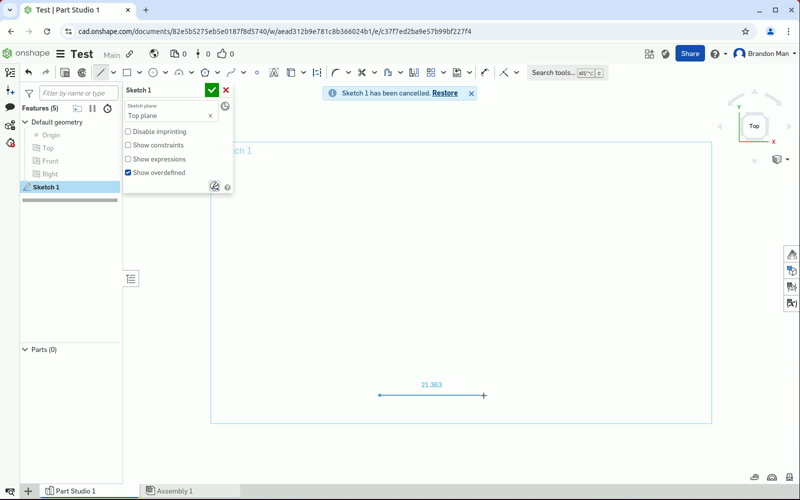
click(483, 395)
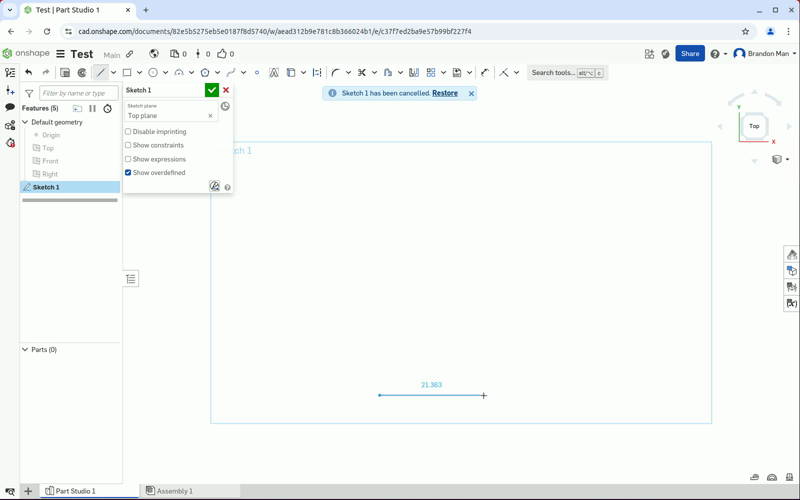
key_up(shift)
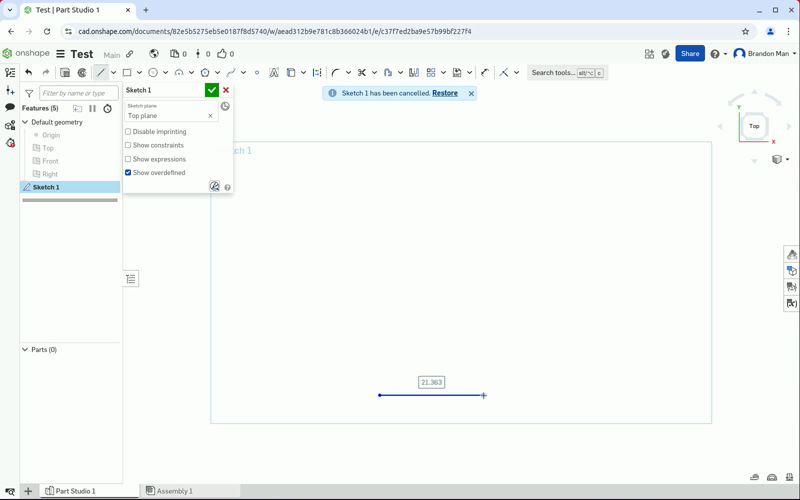
key_down(shift)
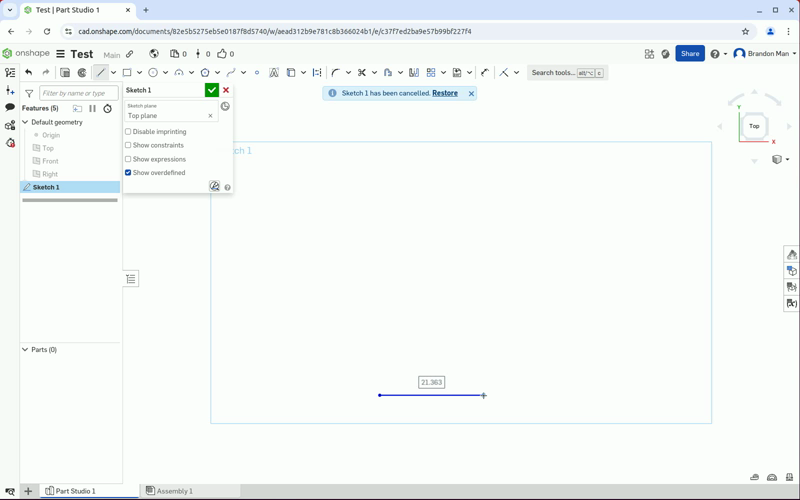
mouse_move(483, 238)
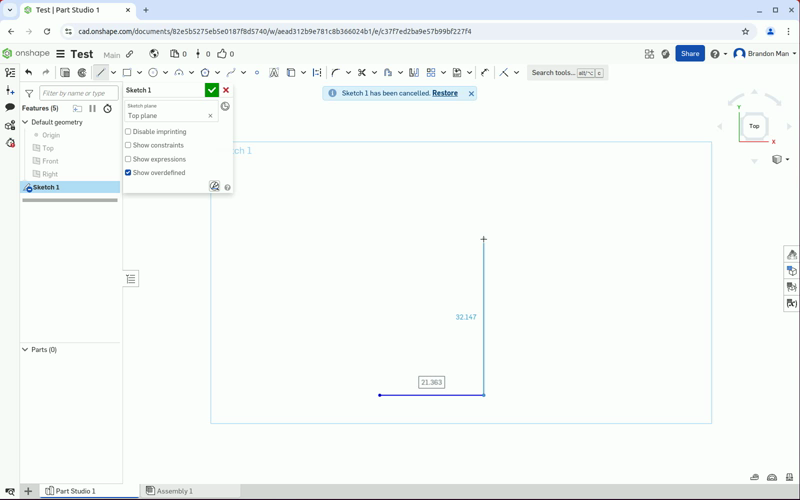
click(483, 238)
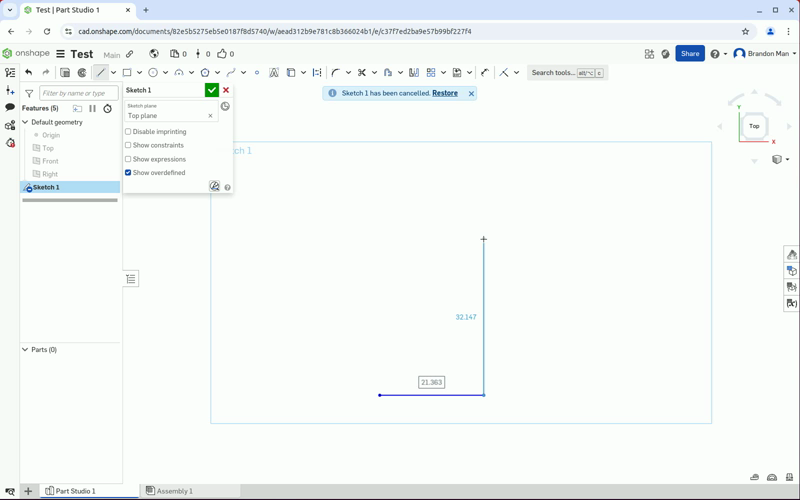
key_up(shift)
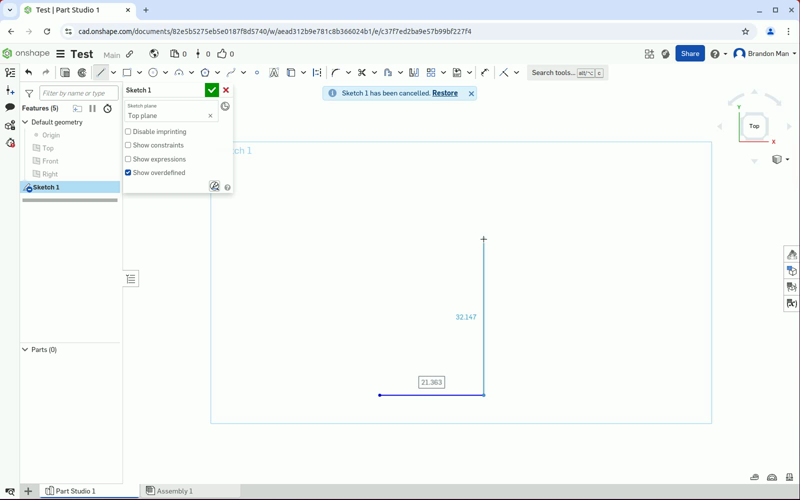
key_down(shift)
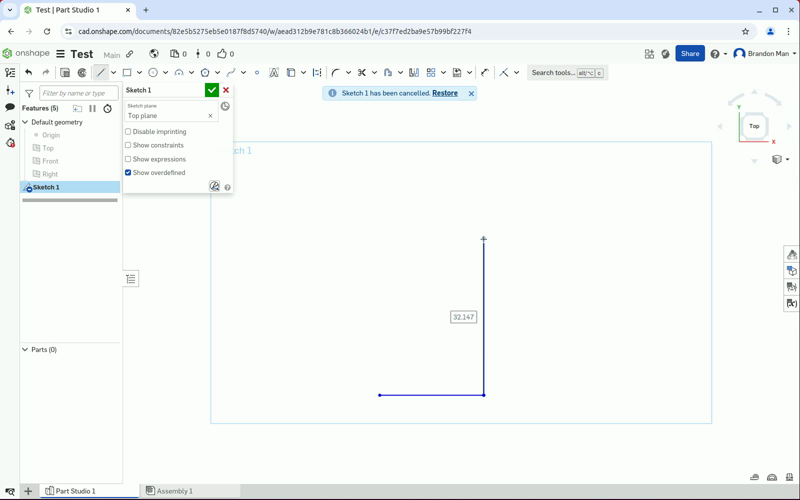
mouse_move(379, 238)
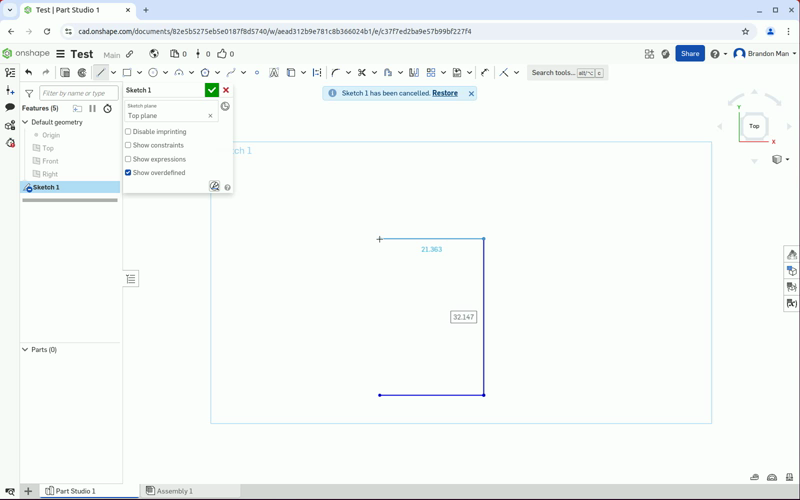
click(379, 238)
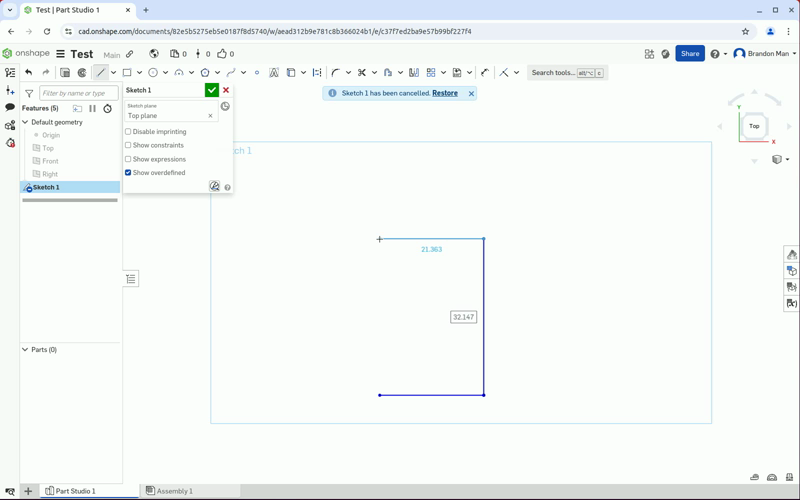
key_up(shift)
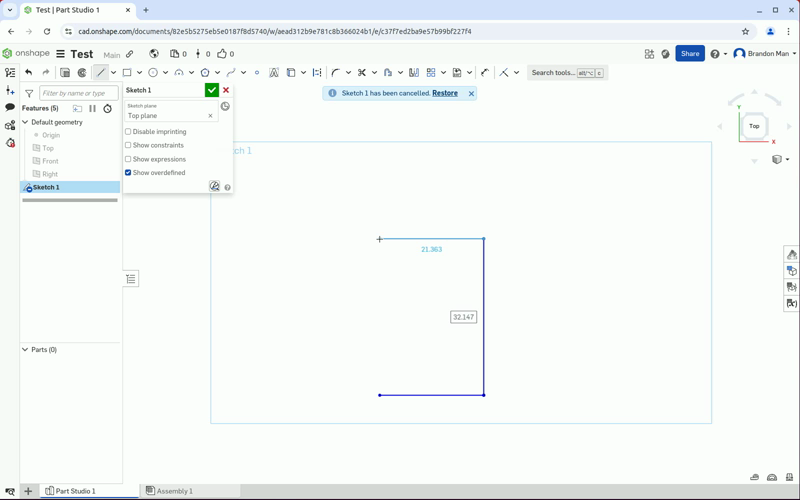
key_down(shift)
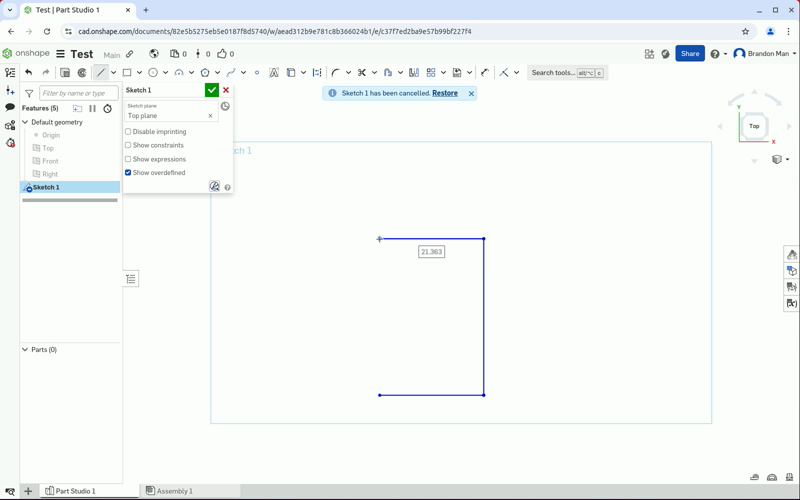
mouse_move(379, 395)
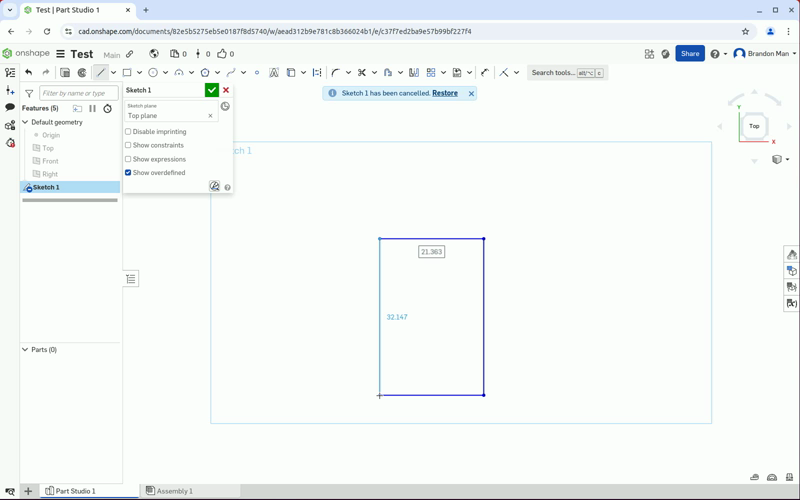
key_up(shift)
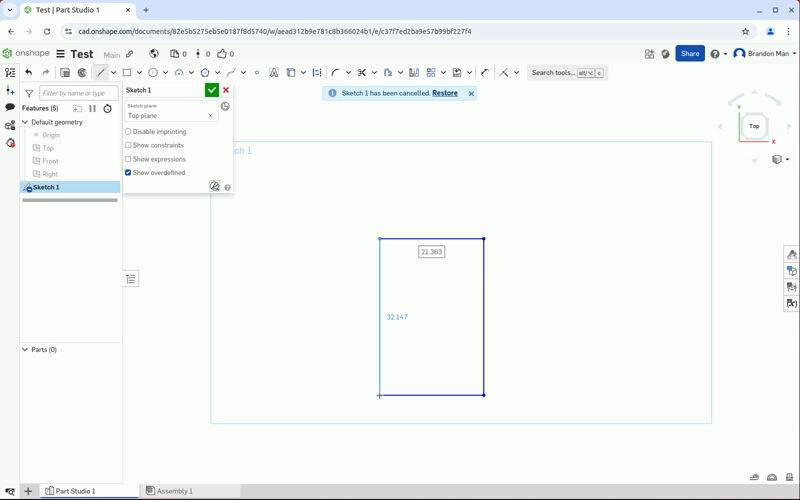
click(379, 395)
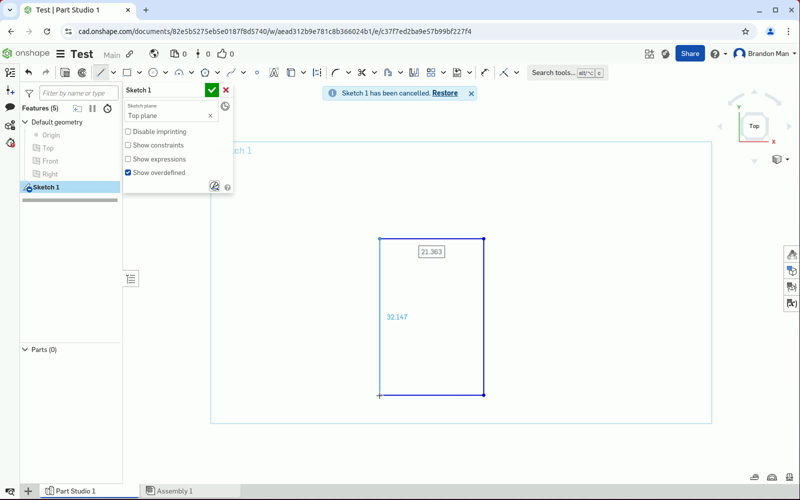
key(esc)
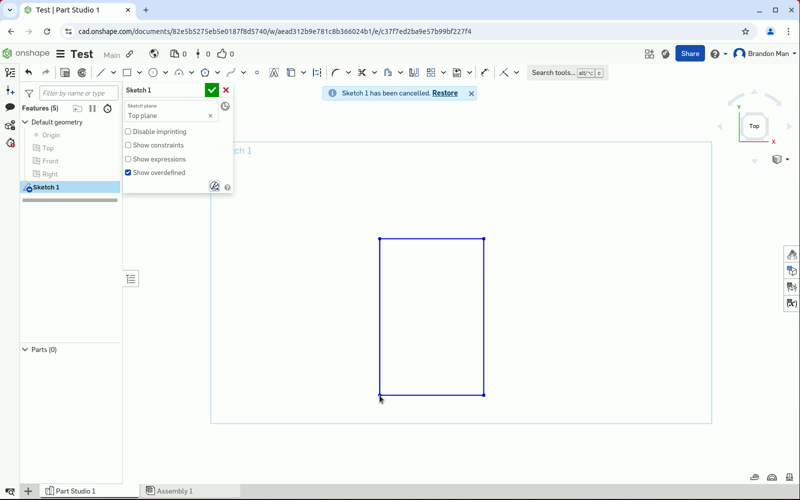
mouse_move(413, 383)
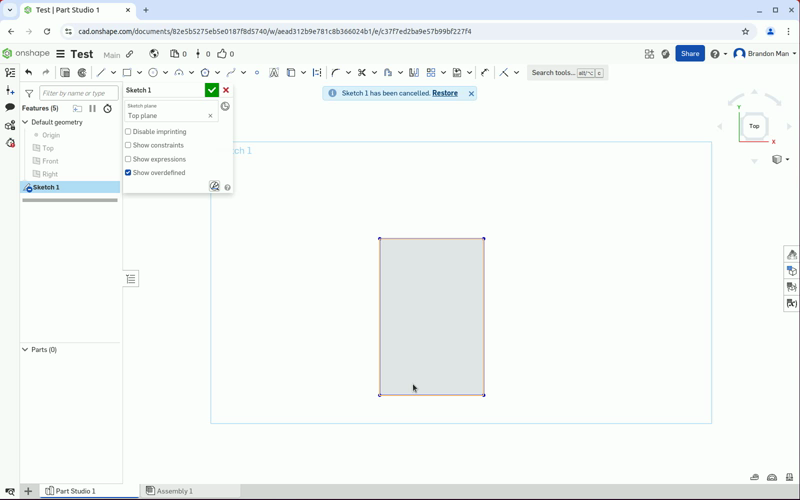
click(413, 383)
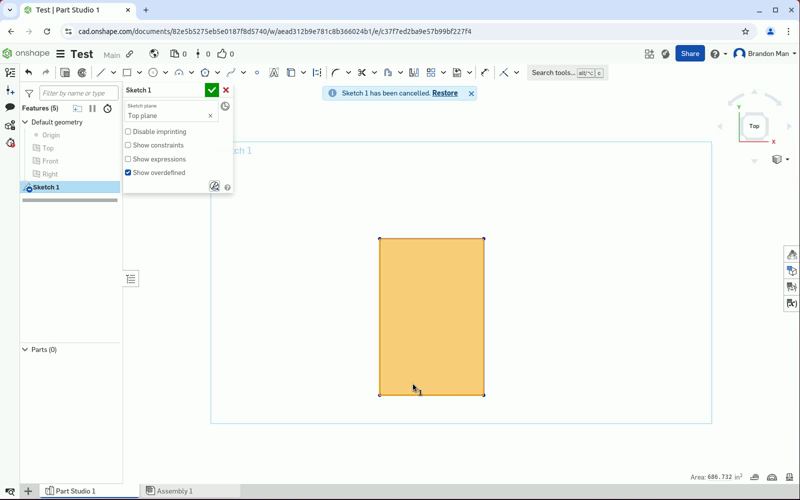
mouse_move(73, 352)
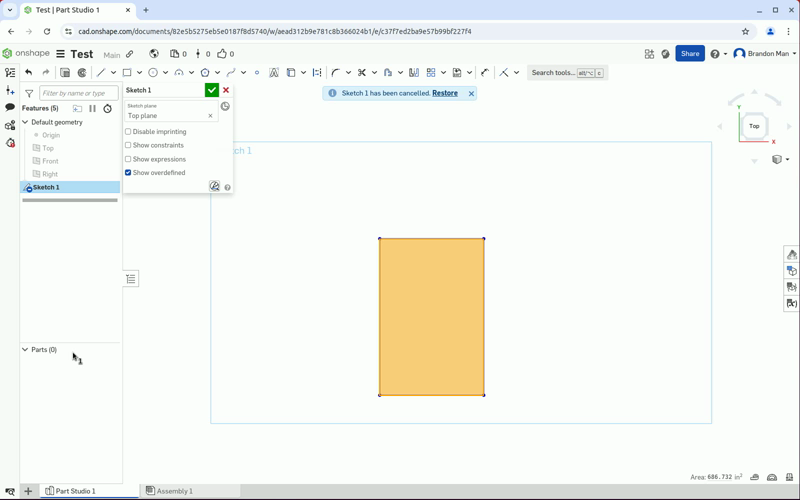
key(shift+y)
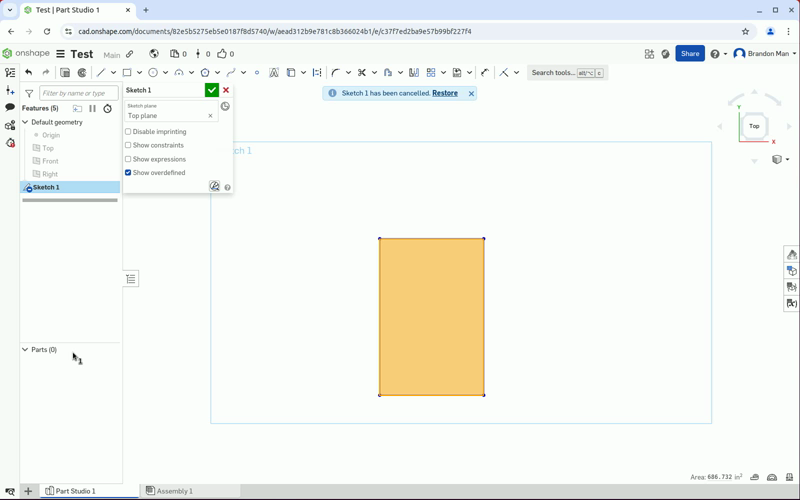
key(shift+e)
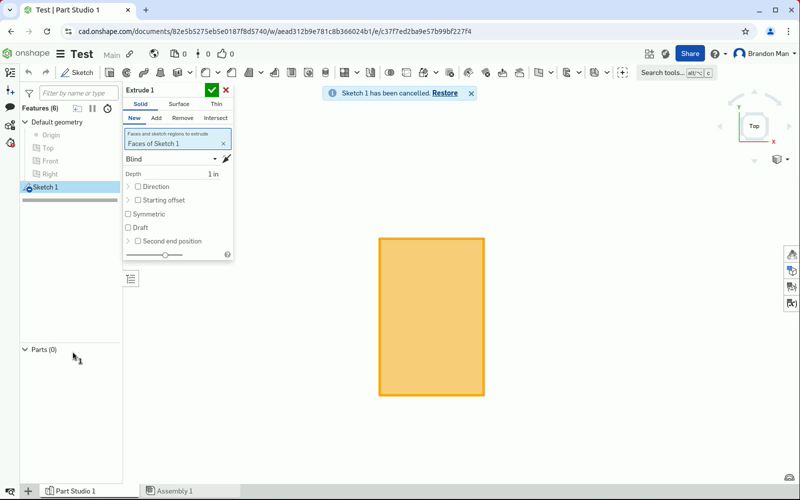
mouse_move(143, 106)
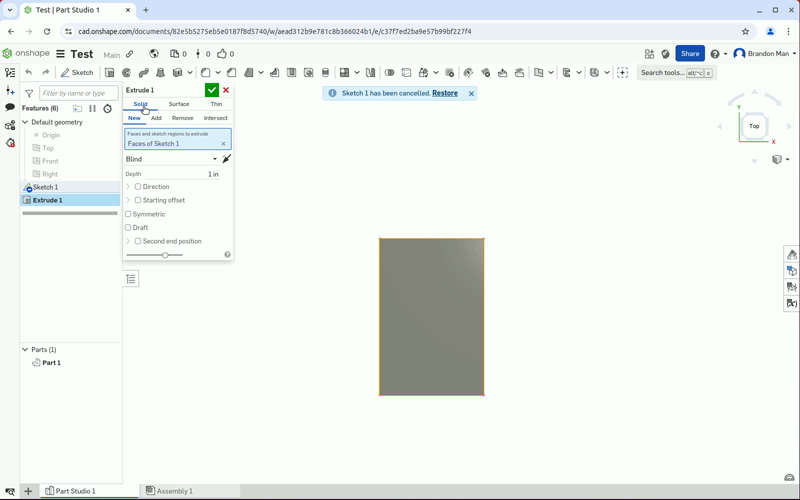
click(143, 106)
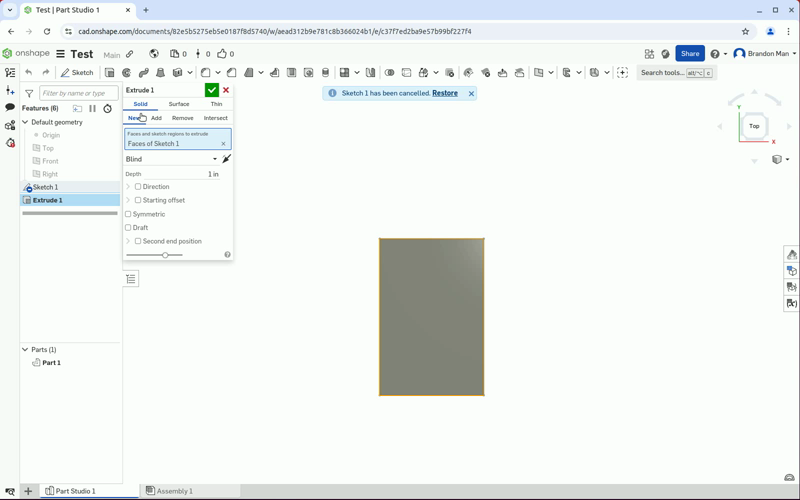
mouse_move(137, 120)
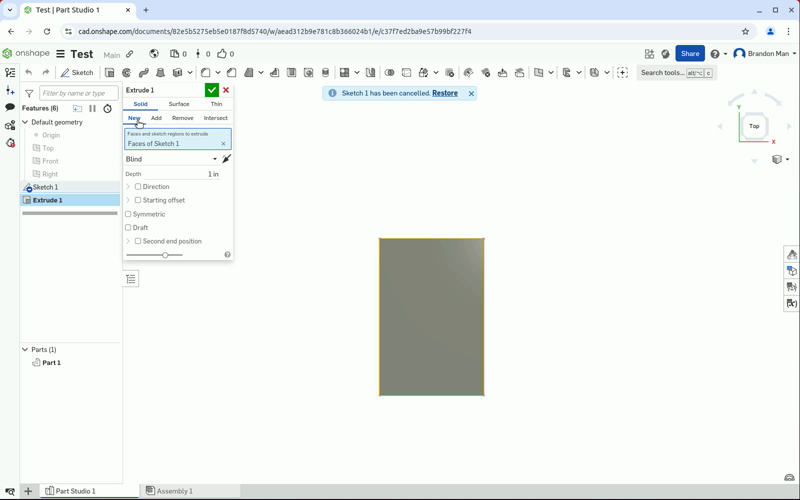
click(137, 120)
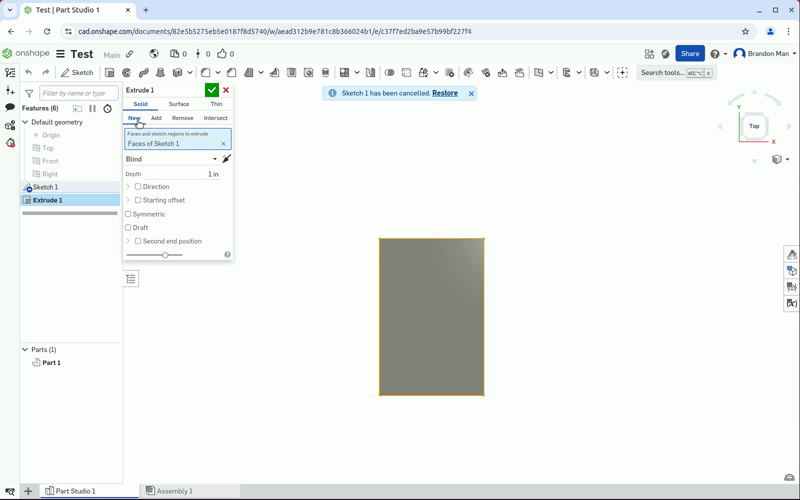
key(tab, 4)
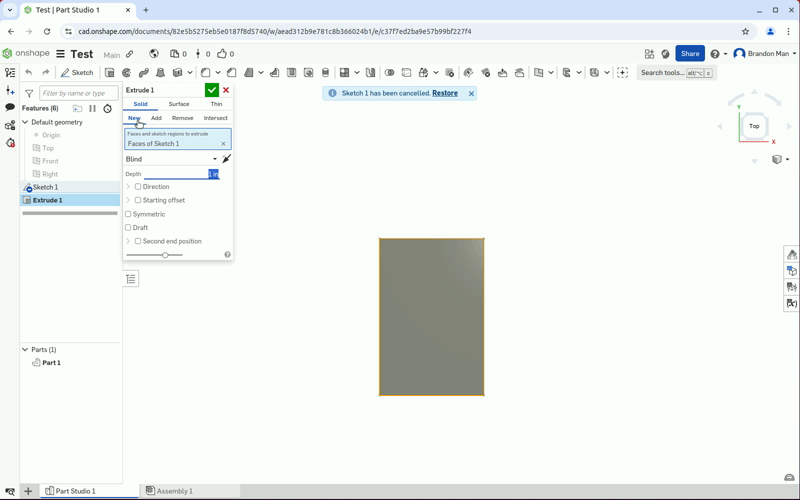
text(2.166)
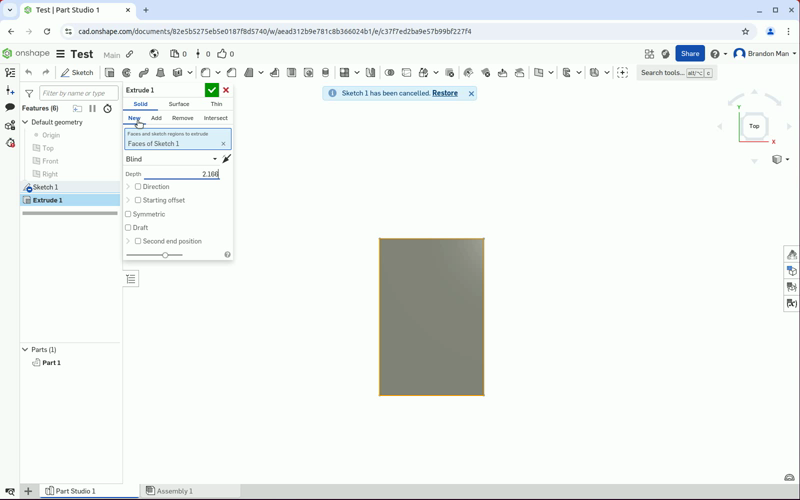
key(enter)
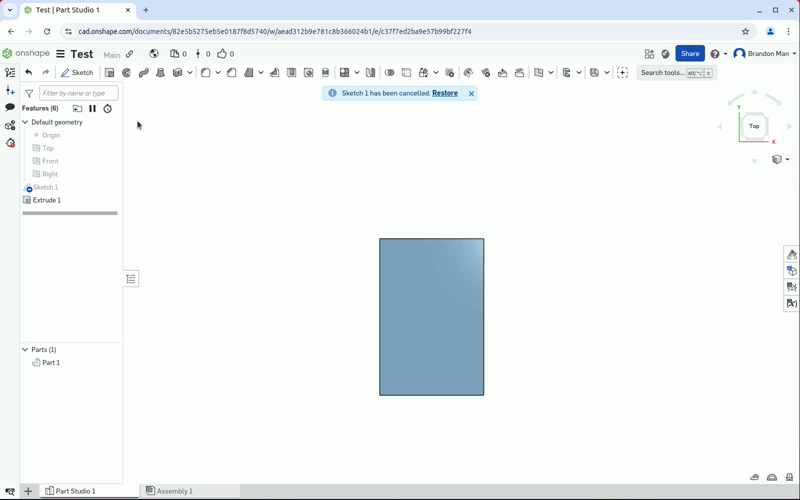
key(shift+h)
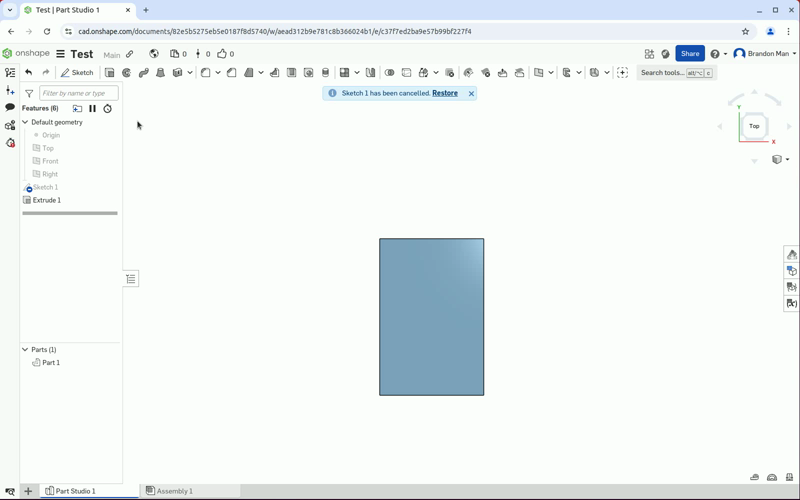
key(shift+h)
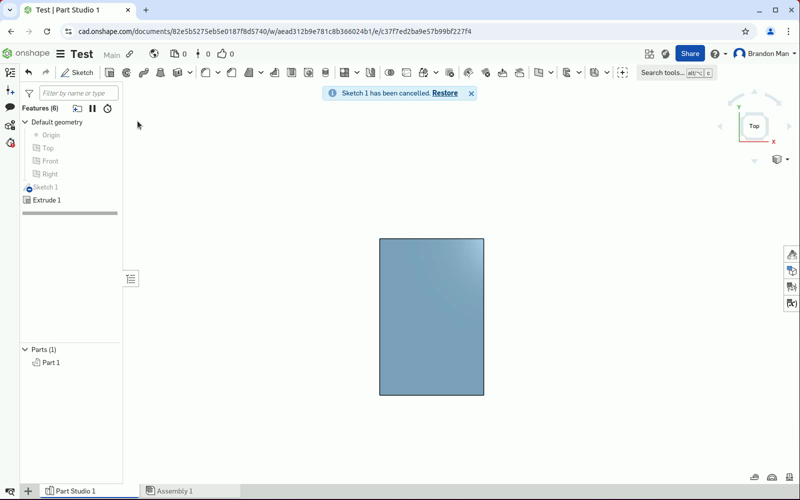
mouse_move(73, 189)
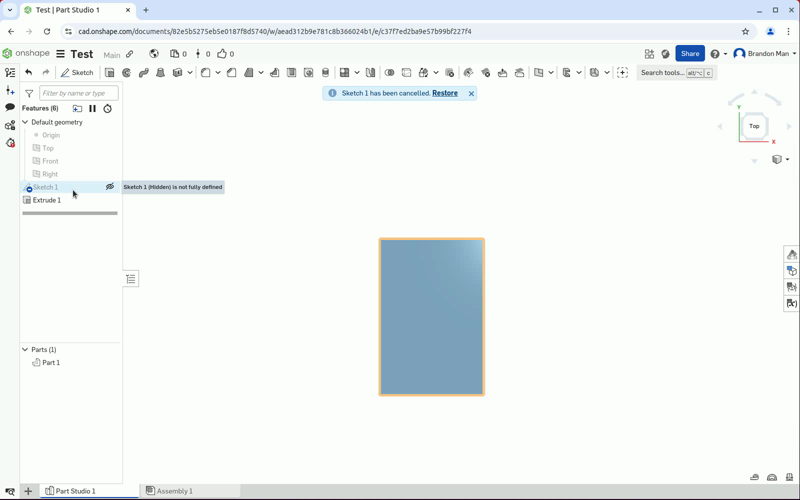
click(73, 189)
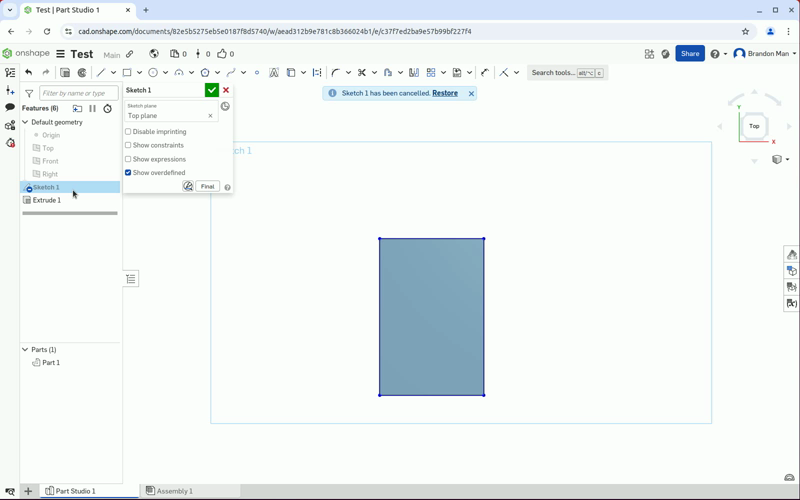
mouse_move(229, 92)
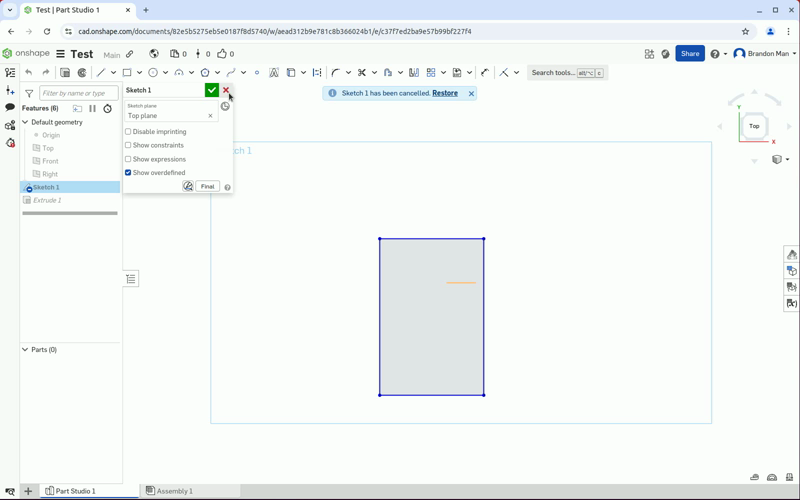
click(229, 92)
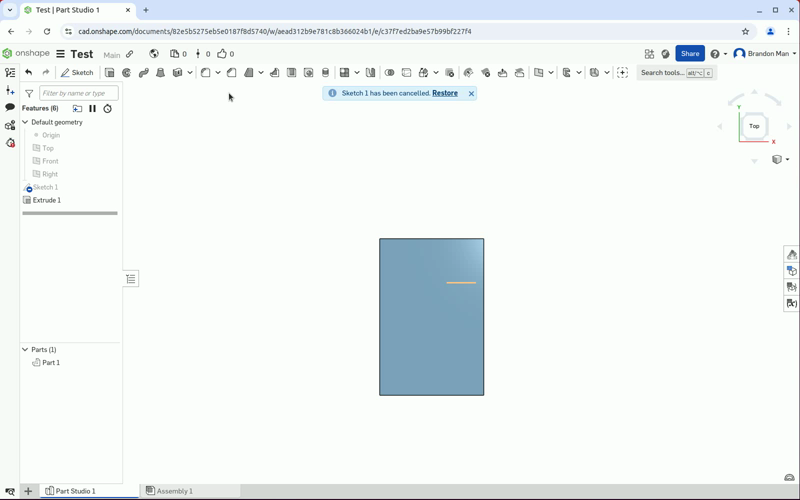
mouse_move(541, 75)
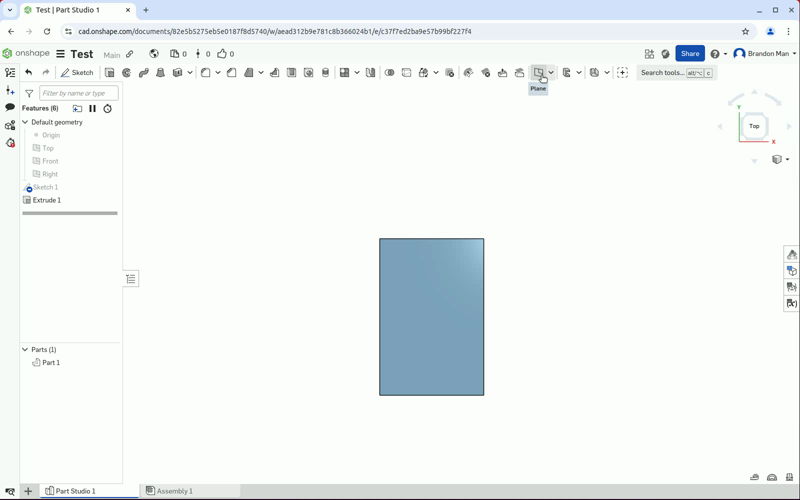
click(541, 75)
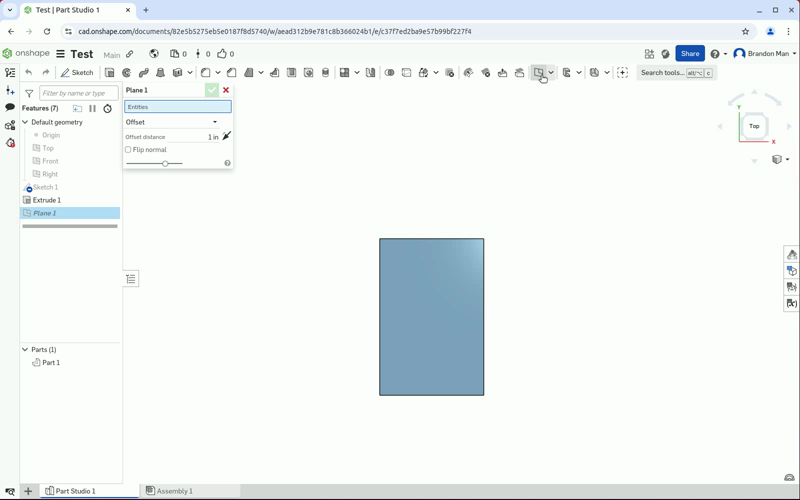
mouse_move(73, 150)
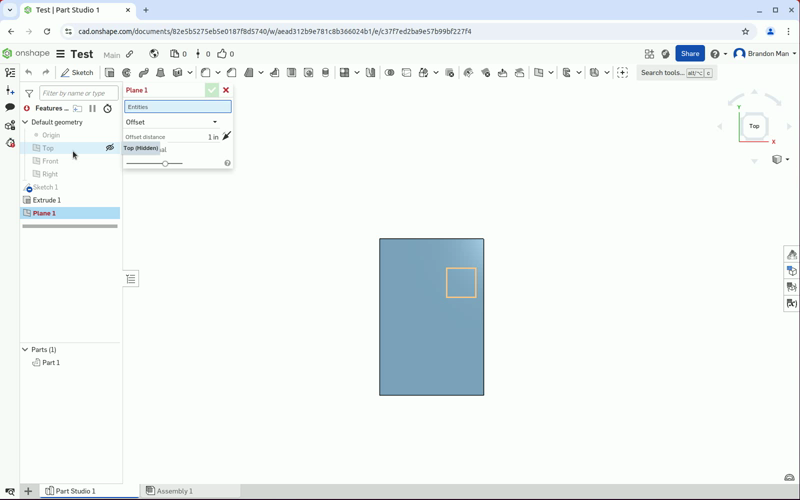
click(73, 150)
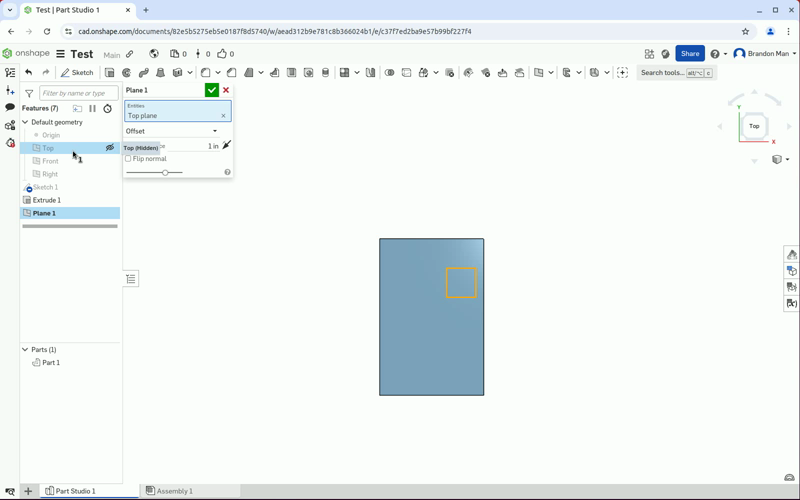
key(tab, 2)
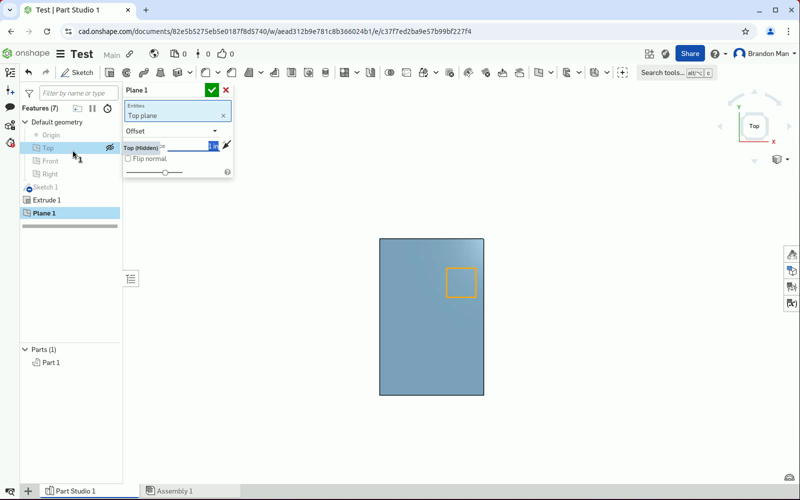
text(2.157)
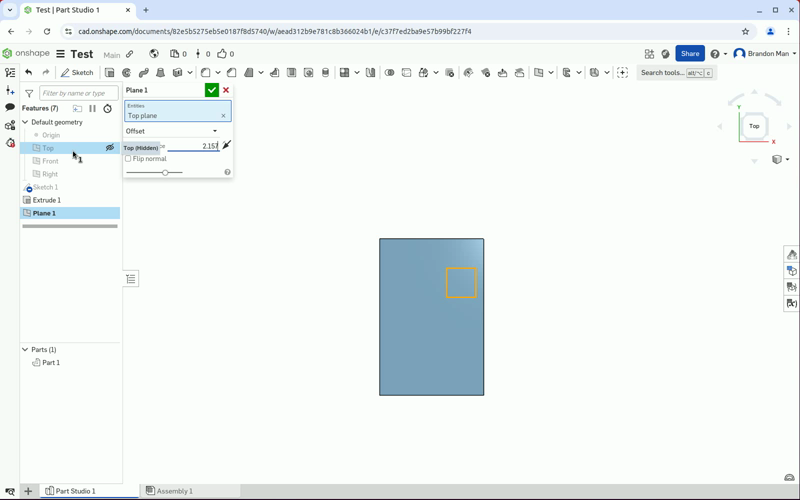
key(enter, 2)
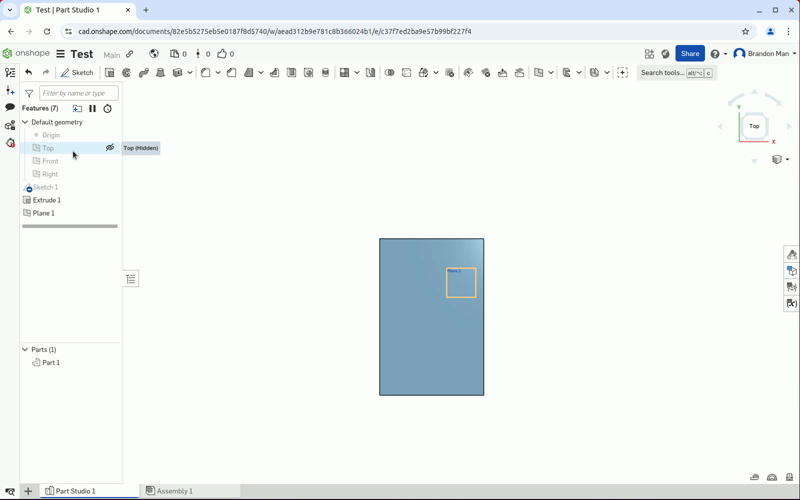
key(shift+s)
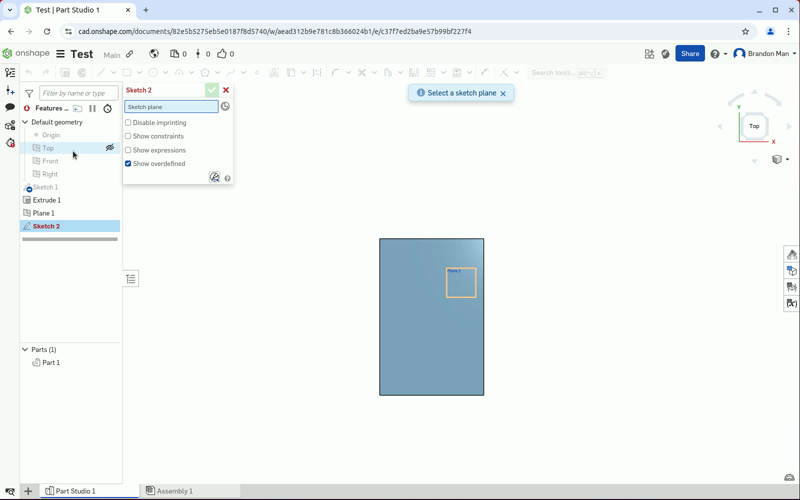
mouse_move(73, 215)
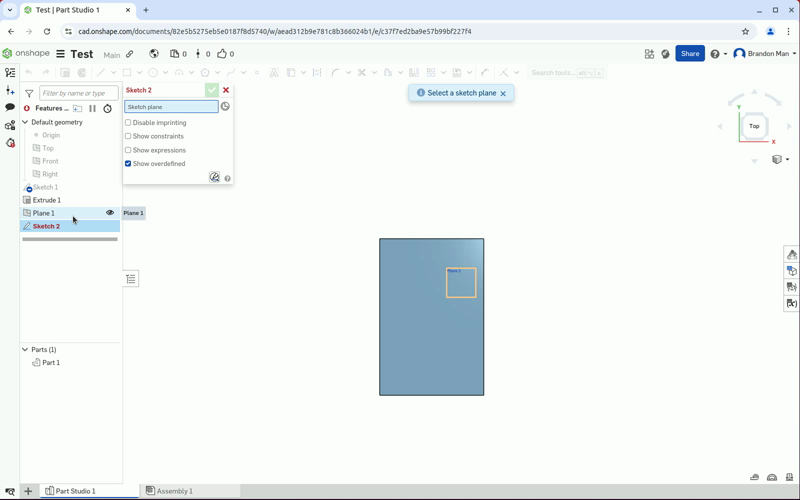
click(73, 215)
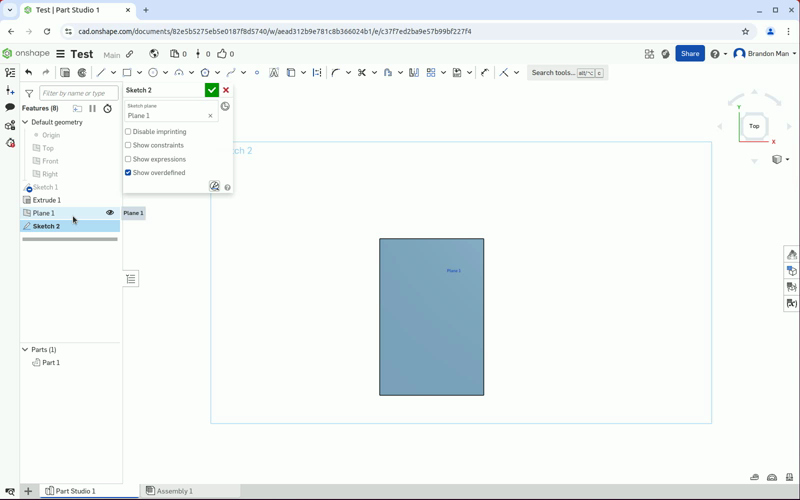
mouse_move(73, 352)
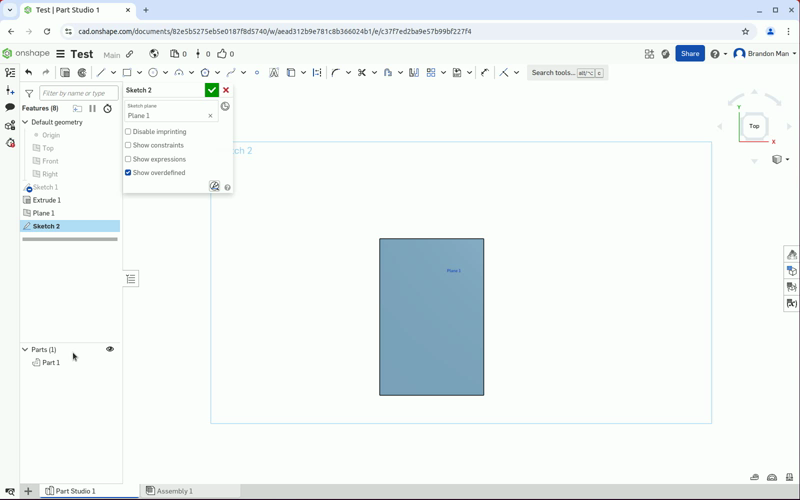
key(y)
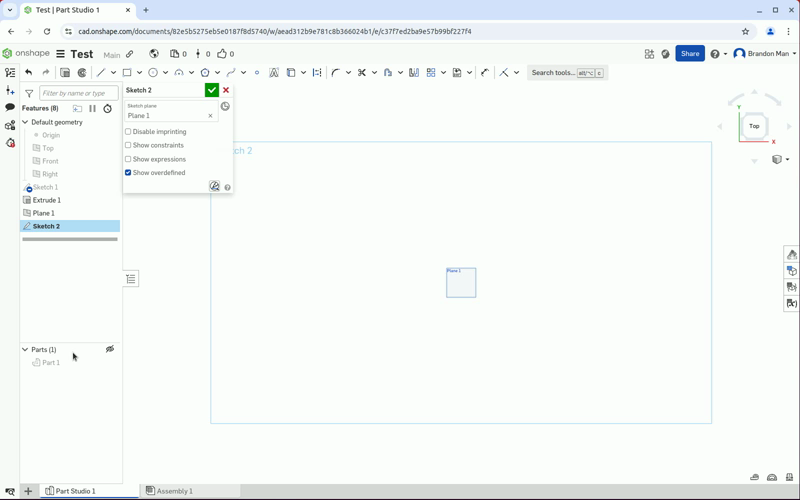
key(l)
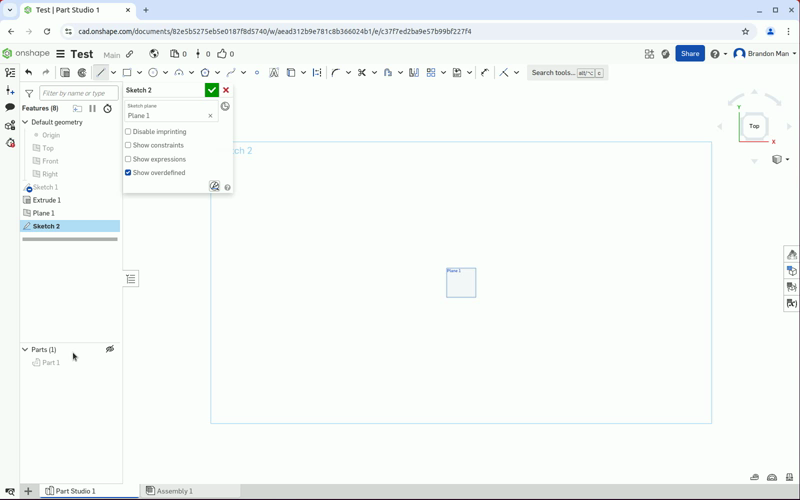
key_down(shift)
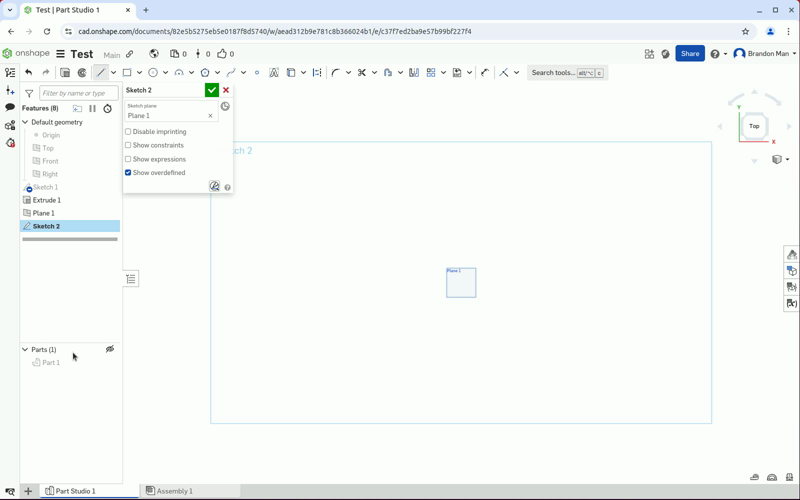
mouse_move(418, 376)
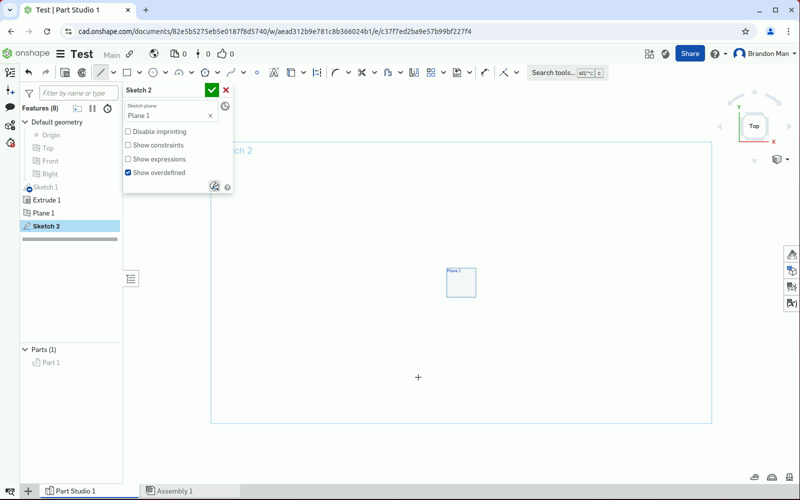
click(418, 376)
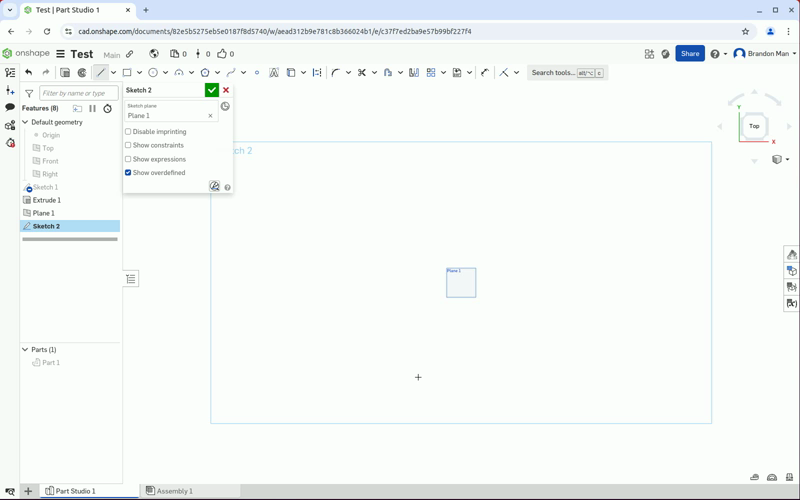
key_up(shift)
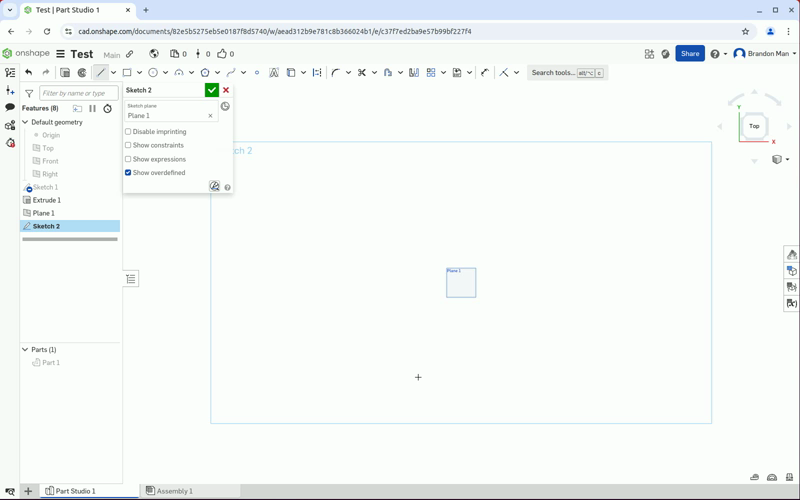
key_down(shift)
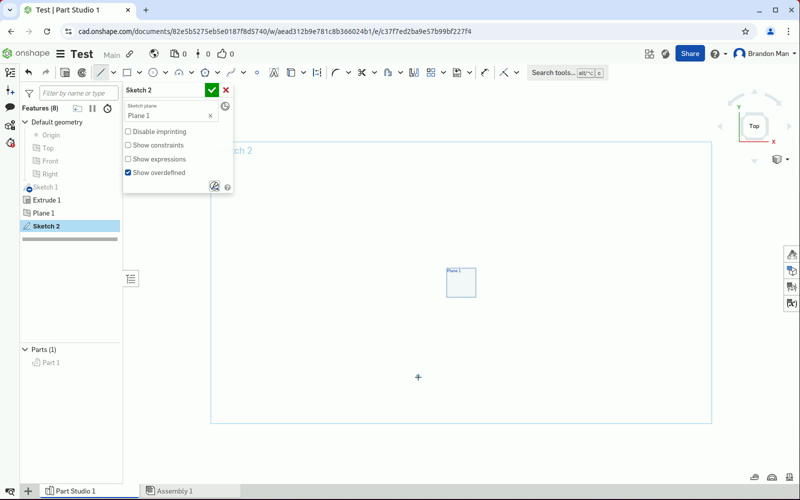
mouse_move(448, 376)
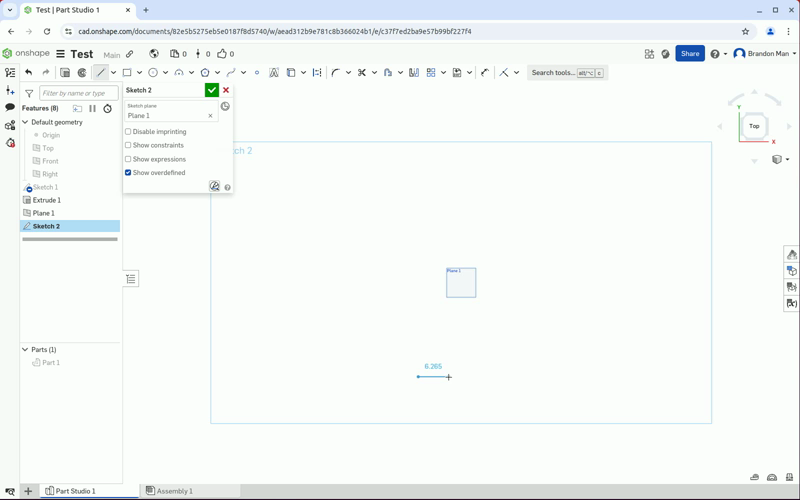
mouse_move(445, 376)
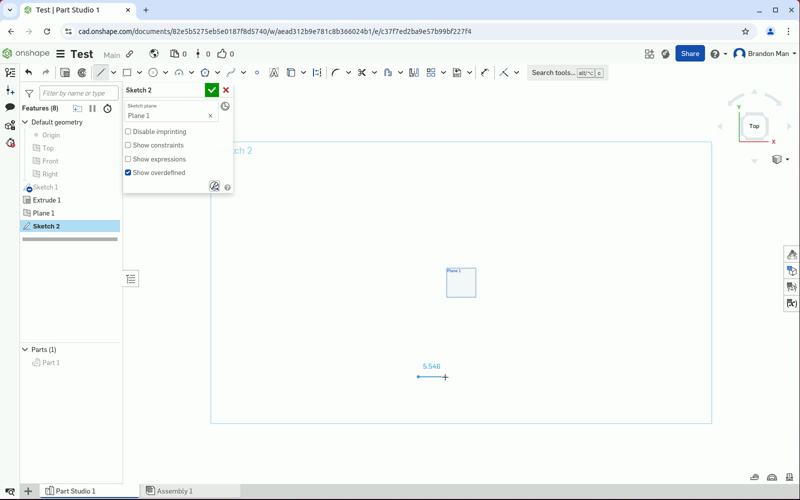
click(445, 376)
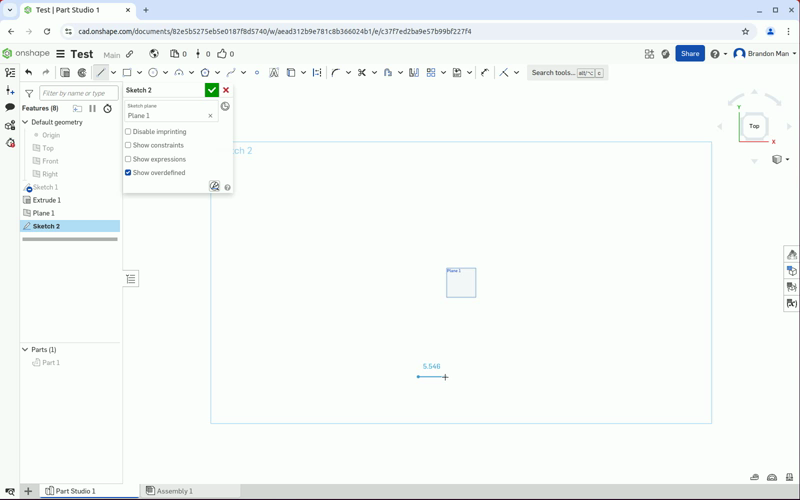
key_up(shift)
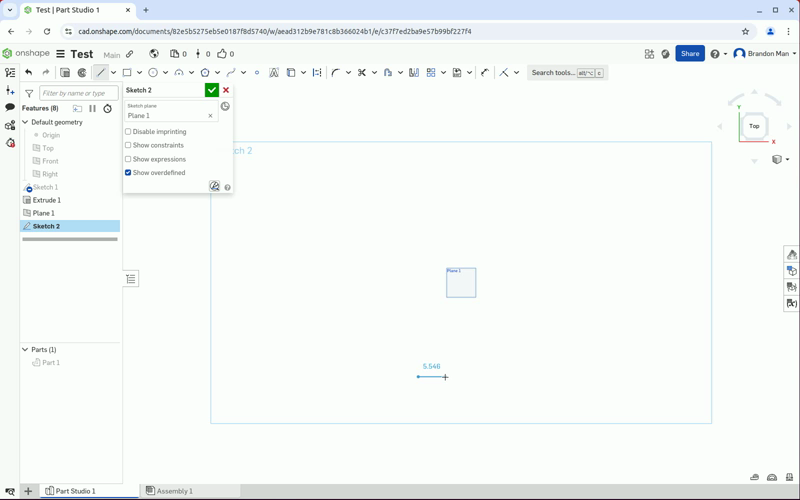
key_down(shift)
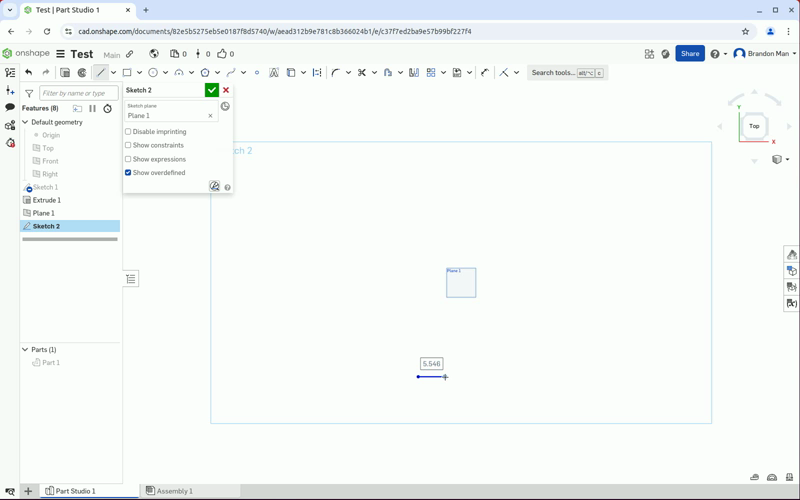
mouse_move(475, 376)
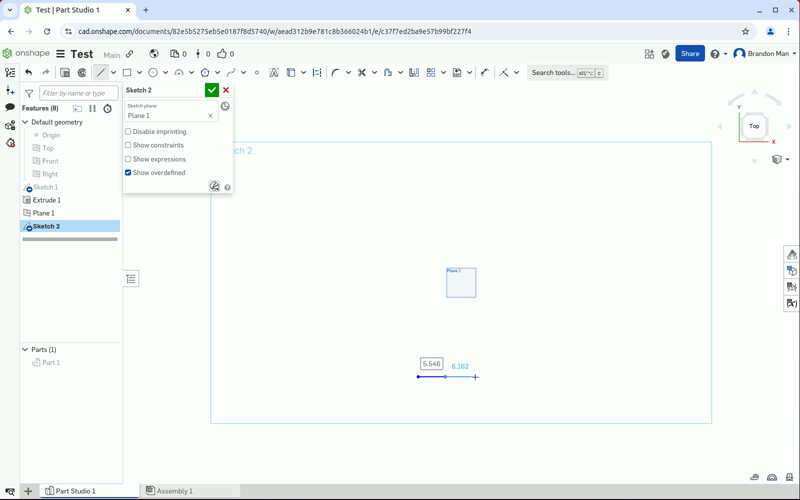
mouse_move(445, 366)
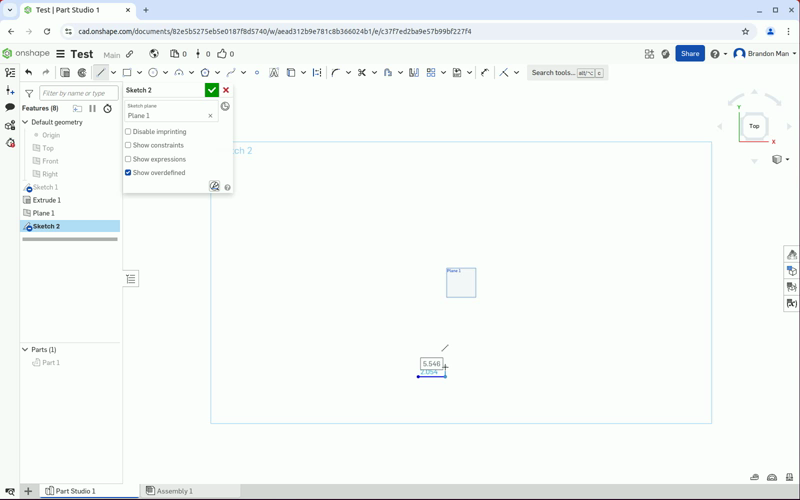
click(445, 366)
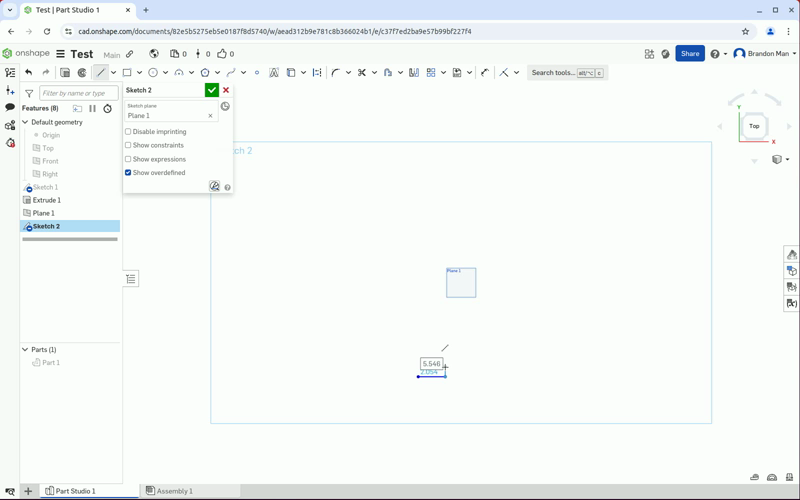
key_up(shift)
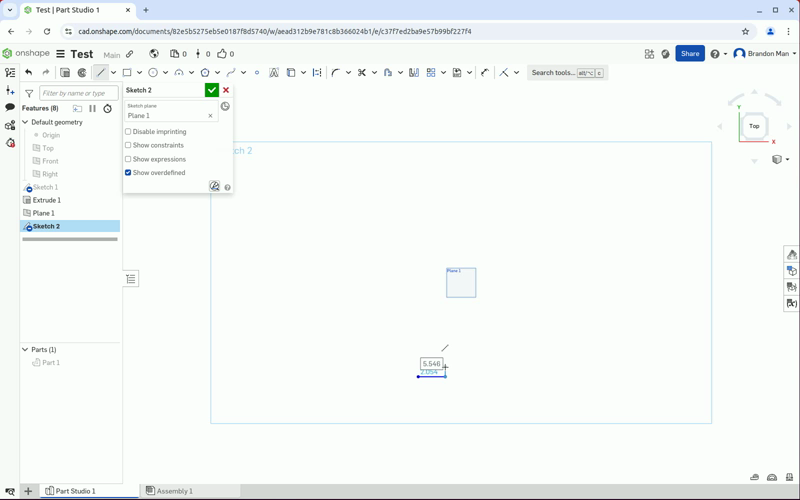
key_down(shift)
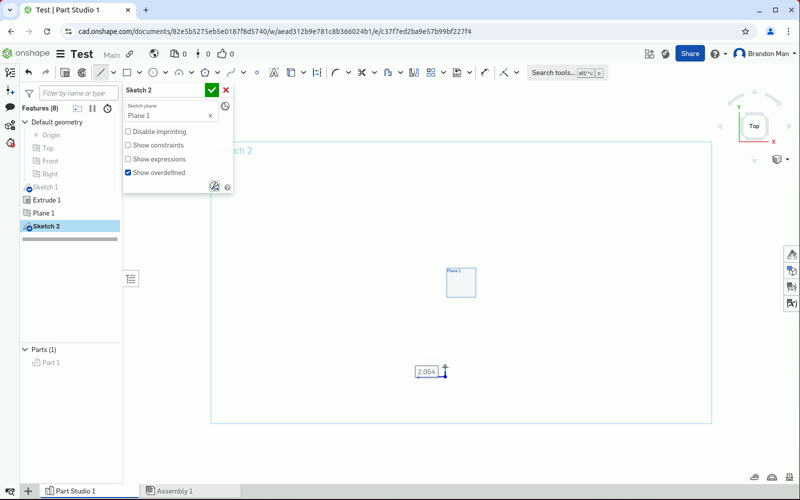
mouse_move(475, 366)
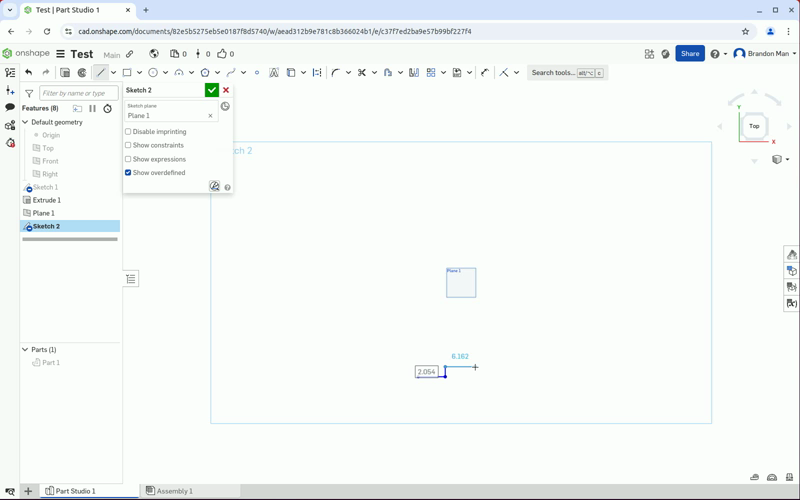
mouse_move(418, 366)
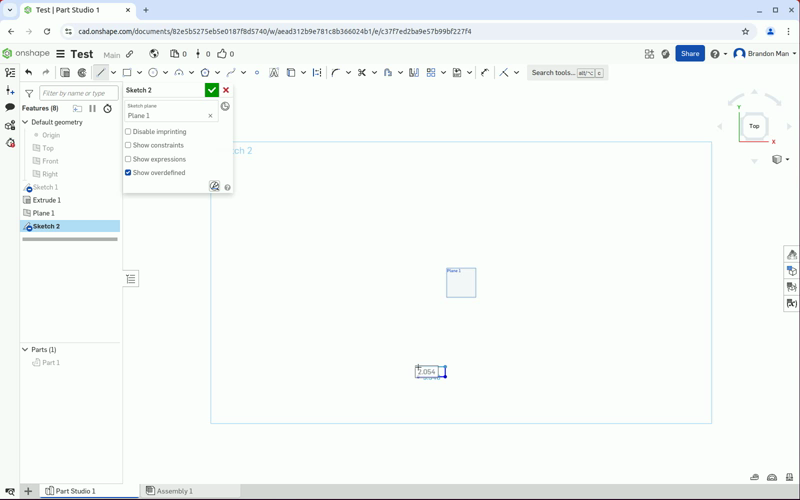
click(418, 366)
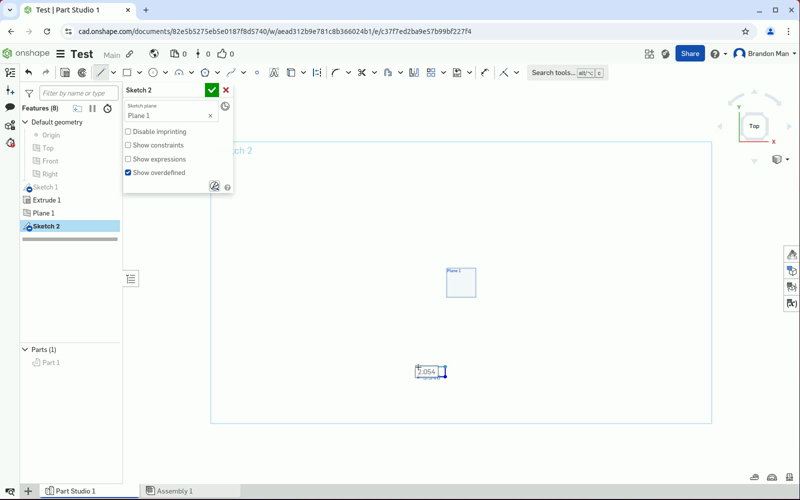
key_up(shift)
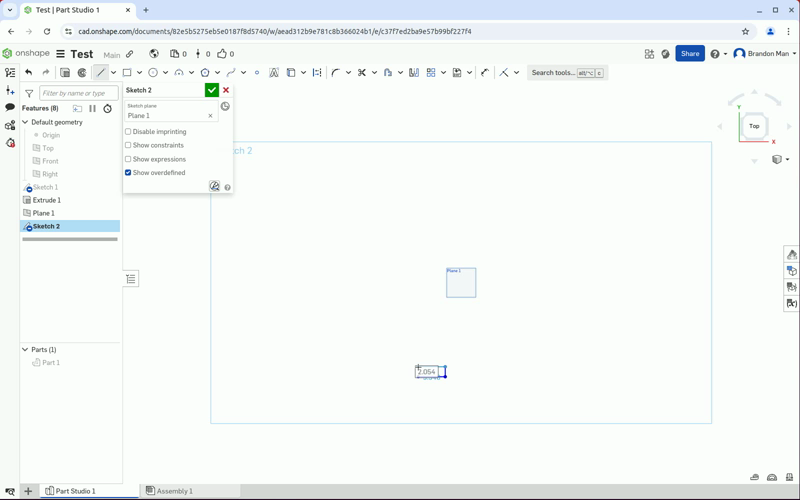
mouse_move(448, 366)
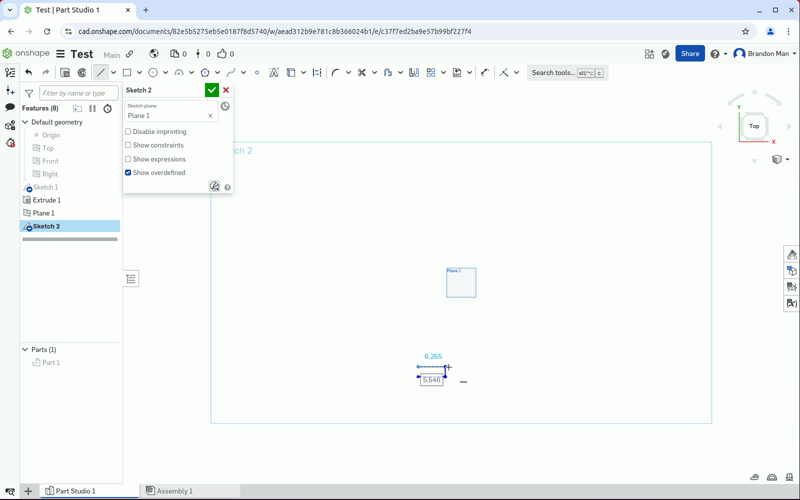
key_down(shift)
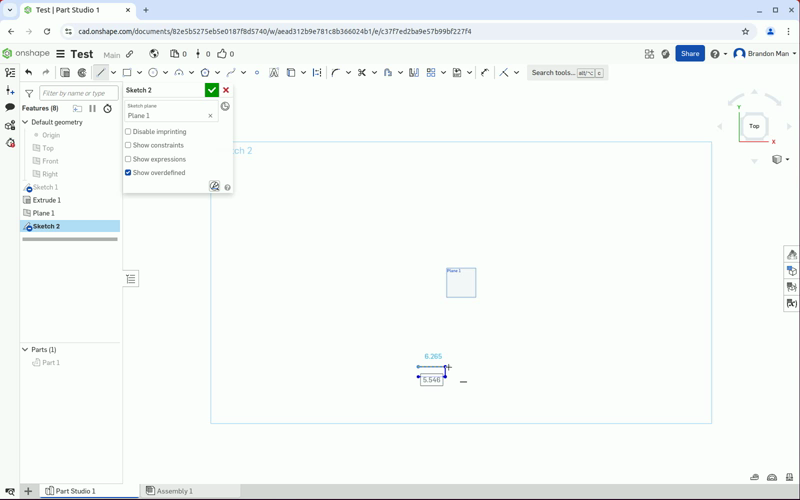
mouse_move(418, 376)
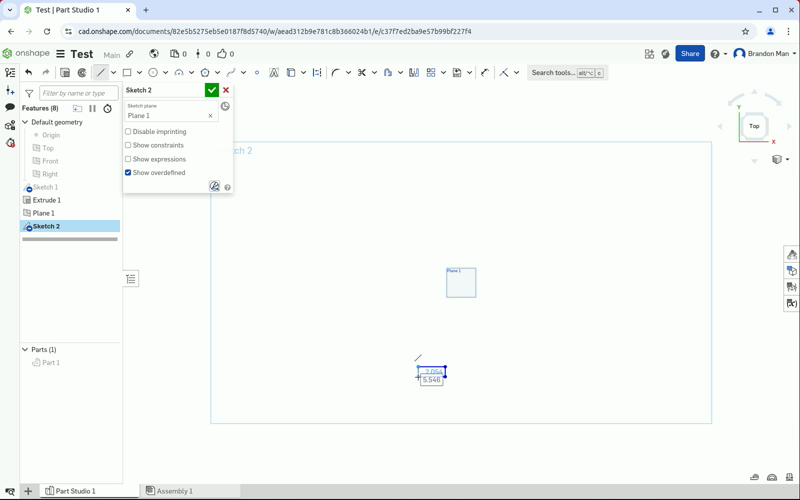
key_up(shift)
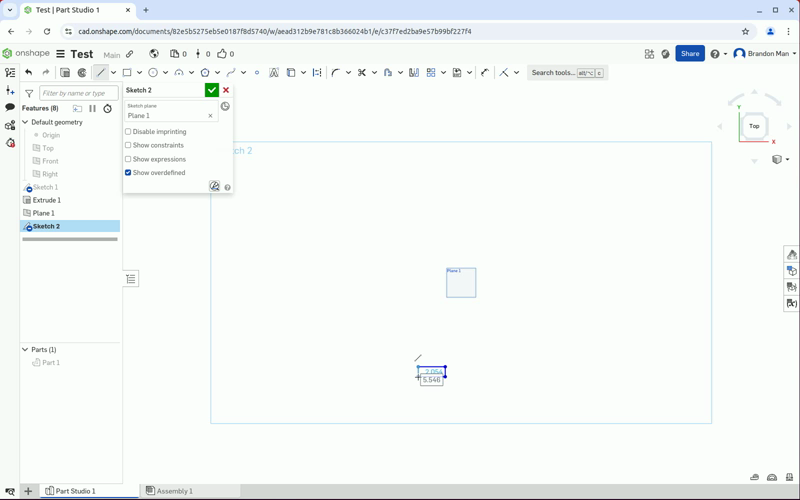
click(418, 376)
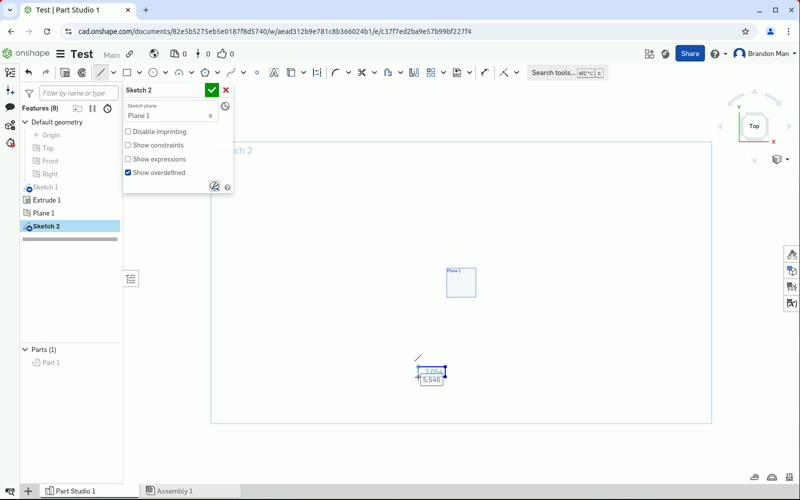
key(esc)
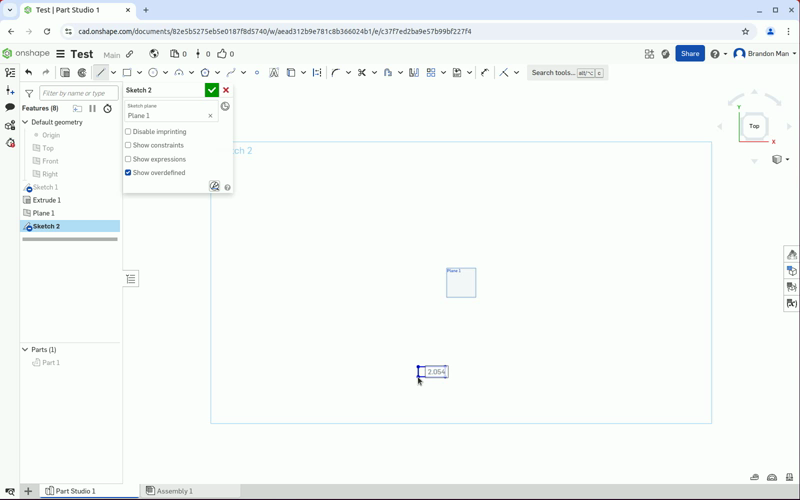
mouse_move(437, 373)
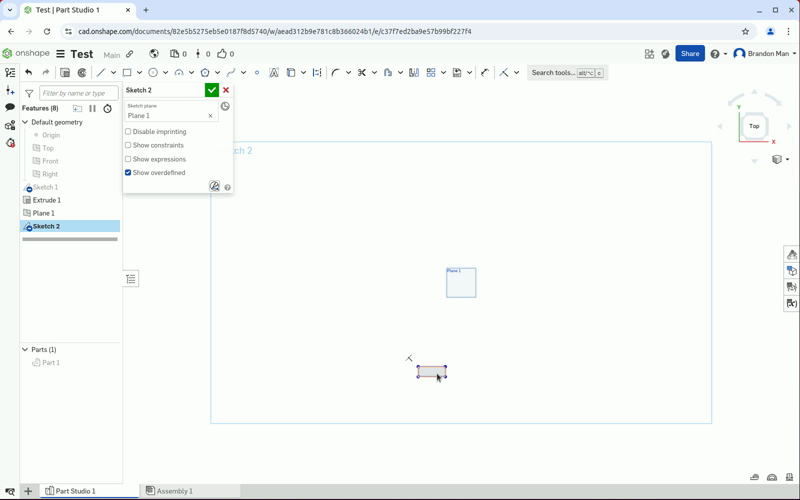
scroll(6)
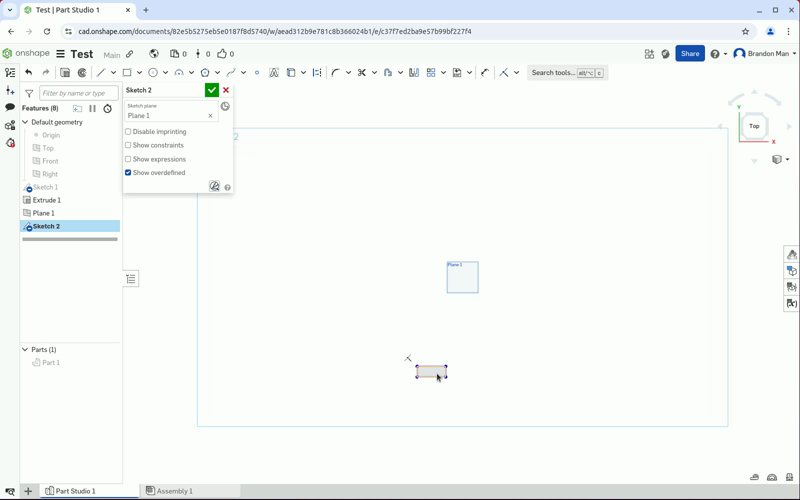
scroll(6)
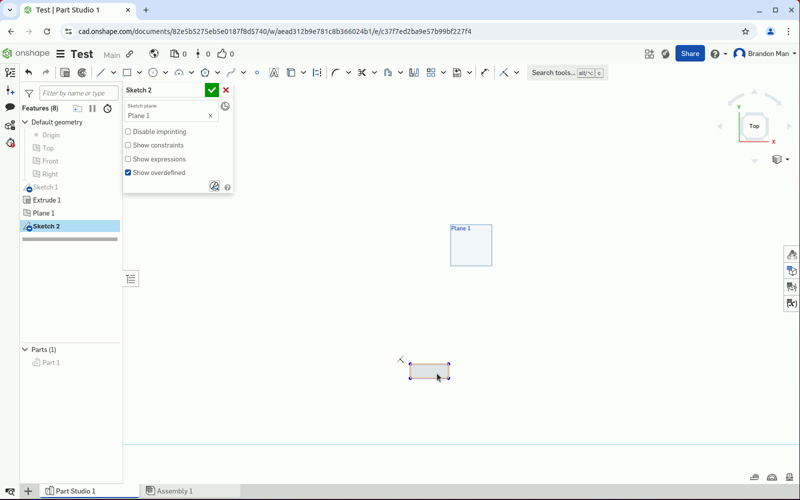
scroll(6)
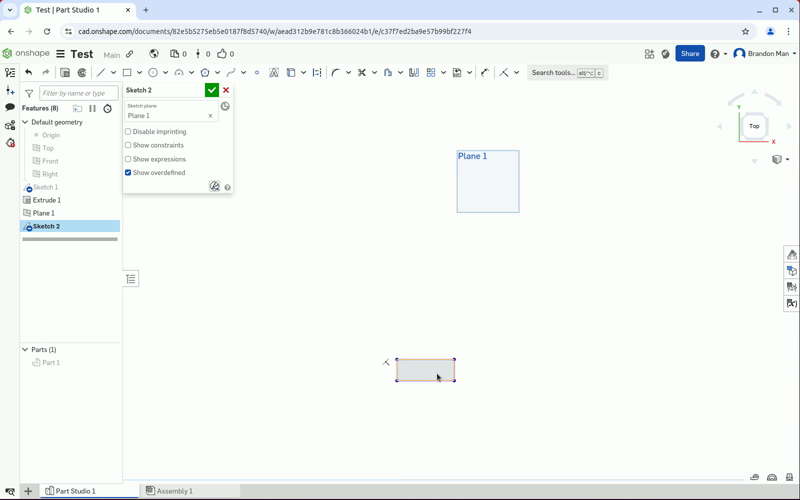
scroll(6)
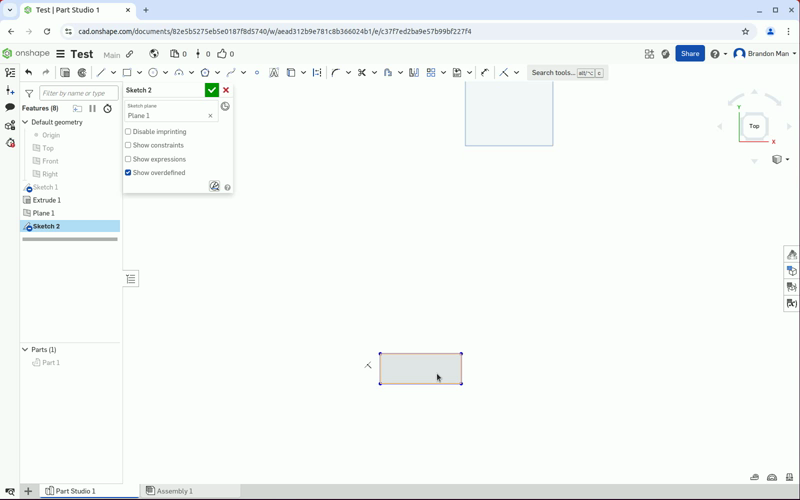
scroll(6)
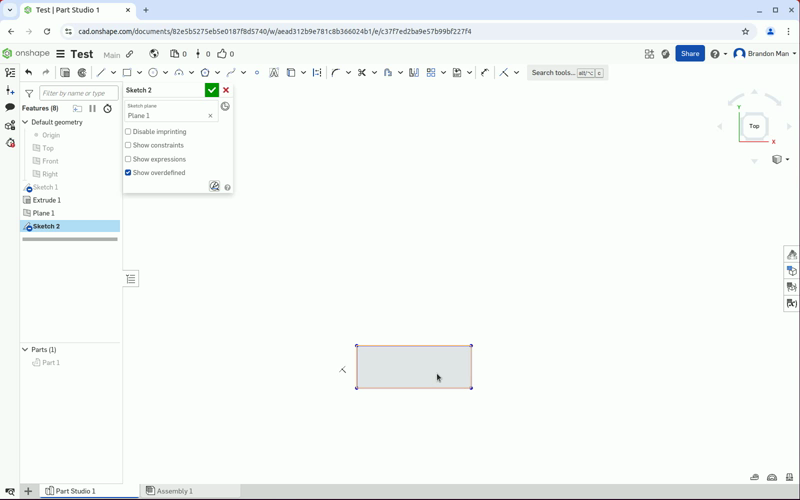
scroll(6)
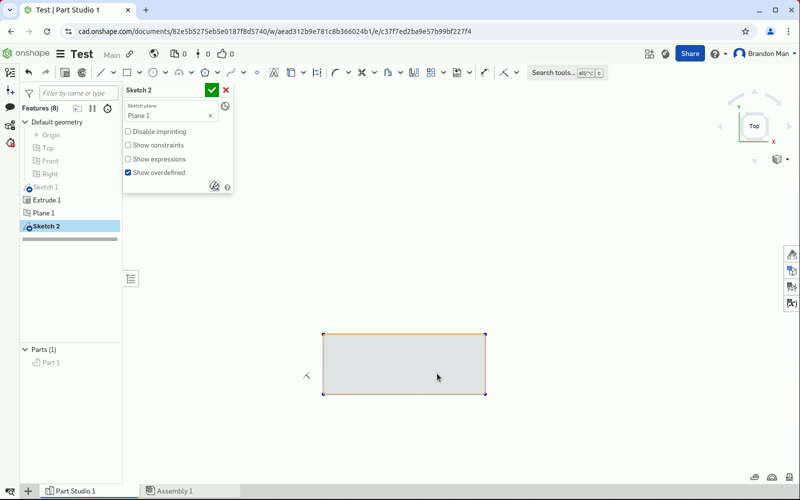
scroll(6)
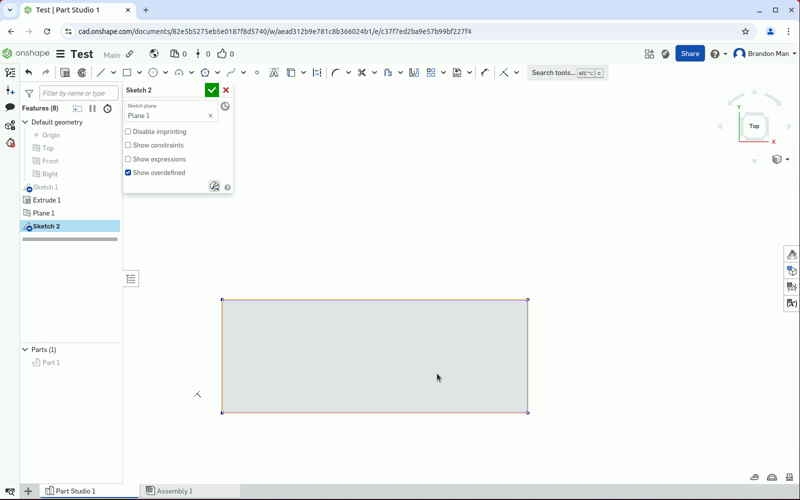
click(437, 373)
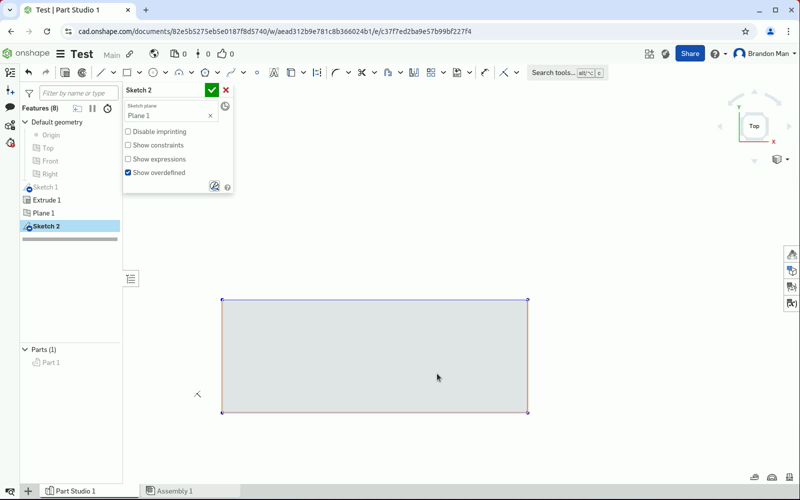
scroll(-6)
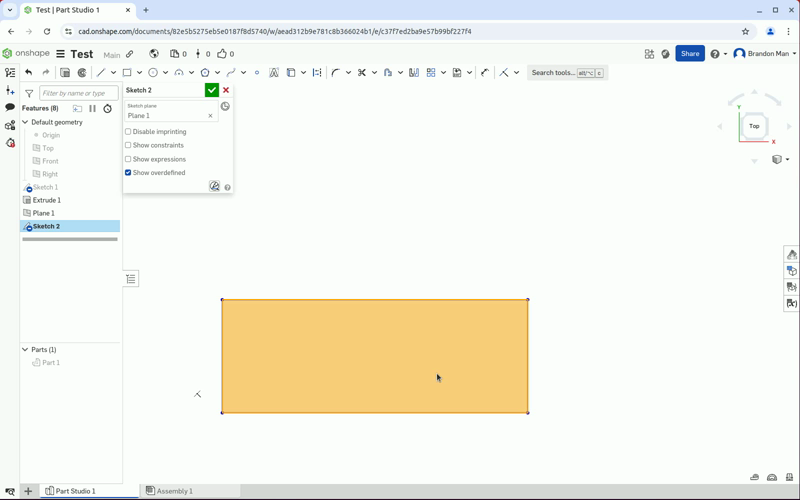
scroll(-6)
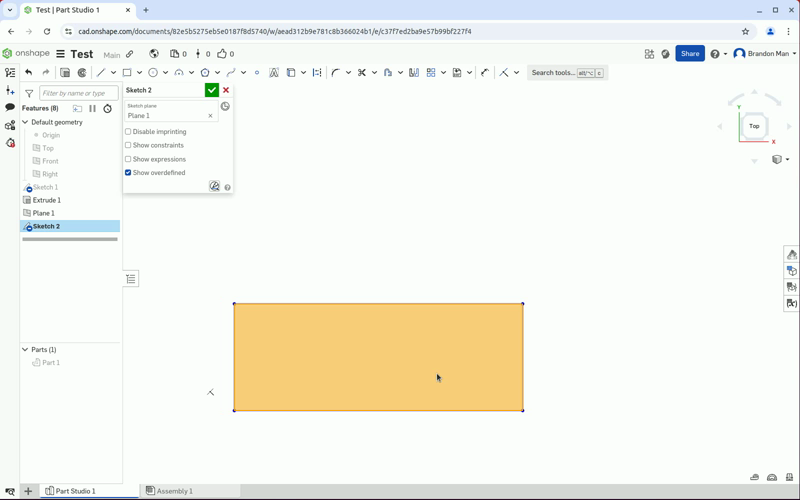
scroll(-6)
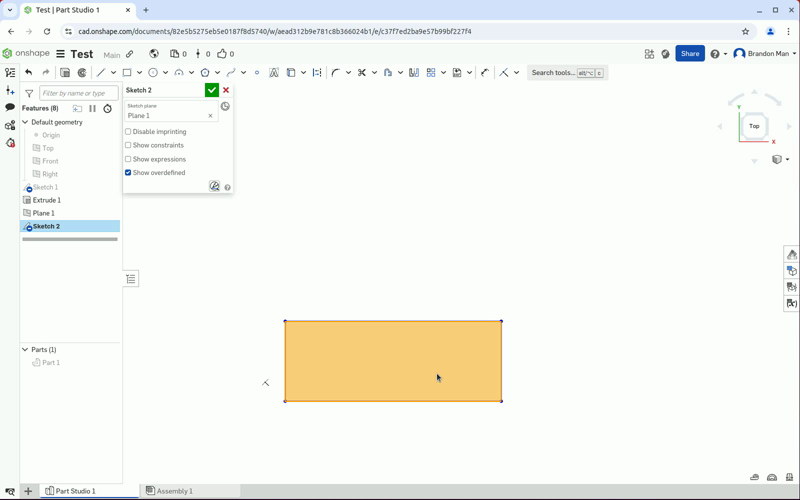
scroll(-6)
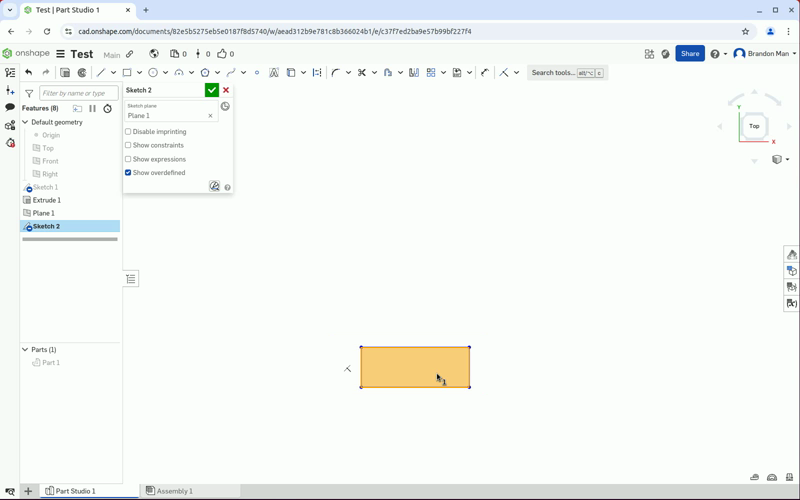
scroll(-6)
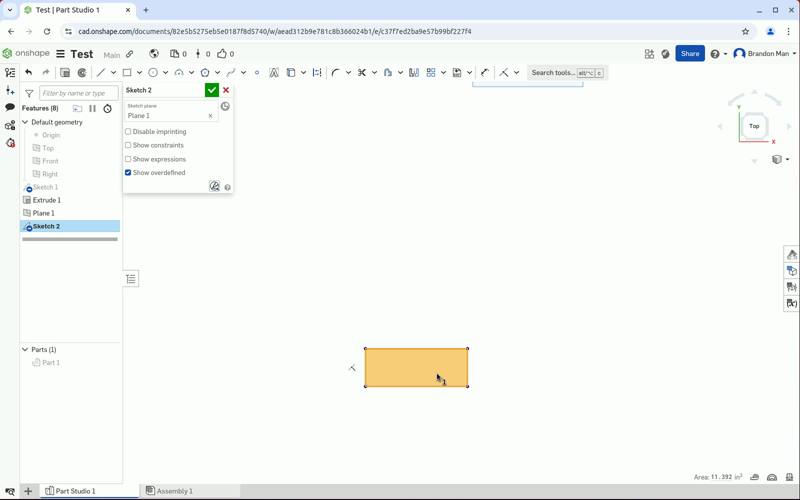
scroll(-6)
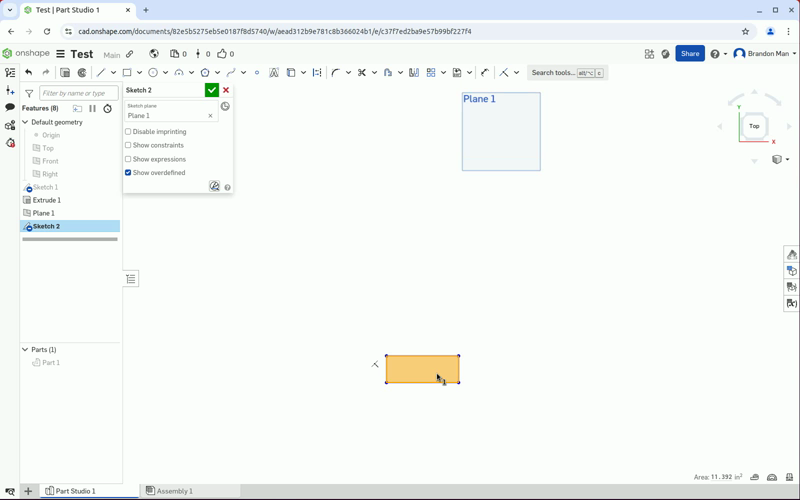
scroll(-6)
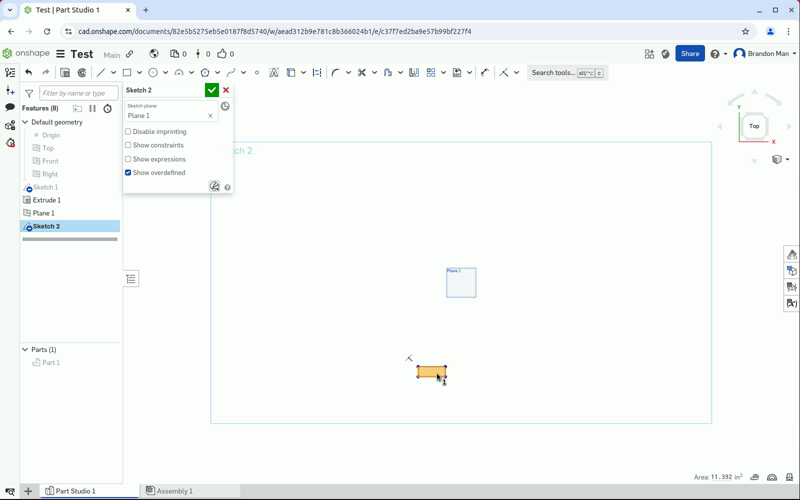
mouse_move(73, 352)
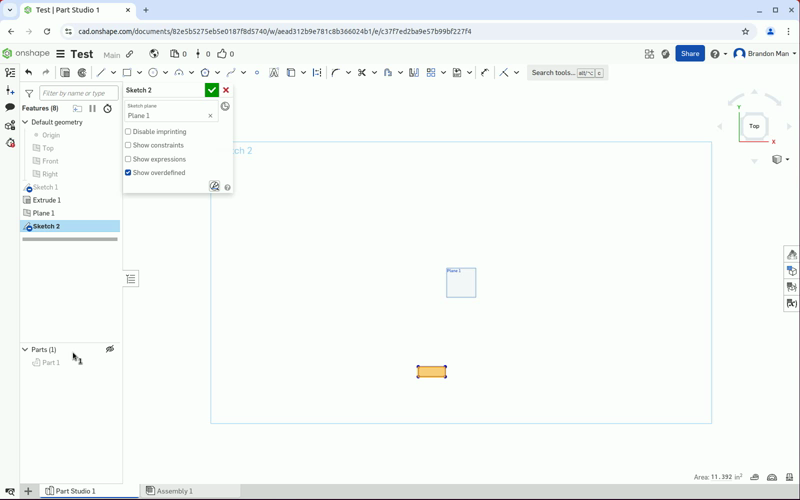
key(shift+y)
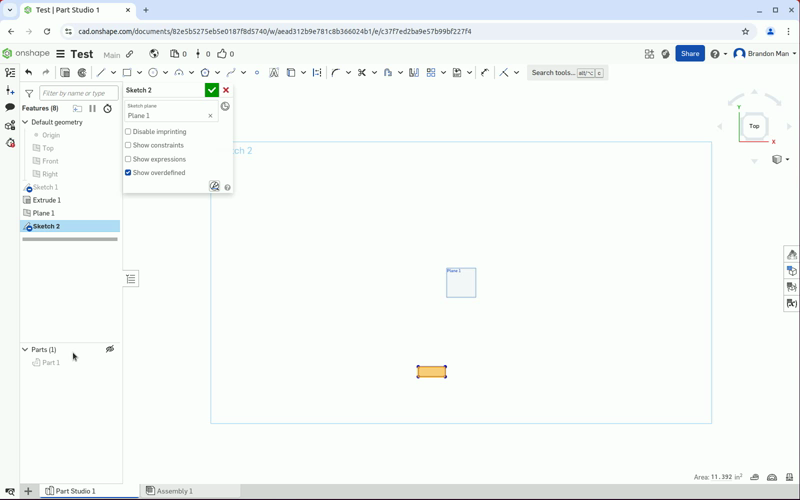
key(shift+e)
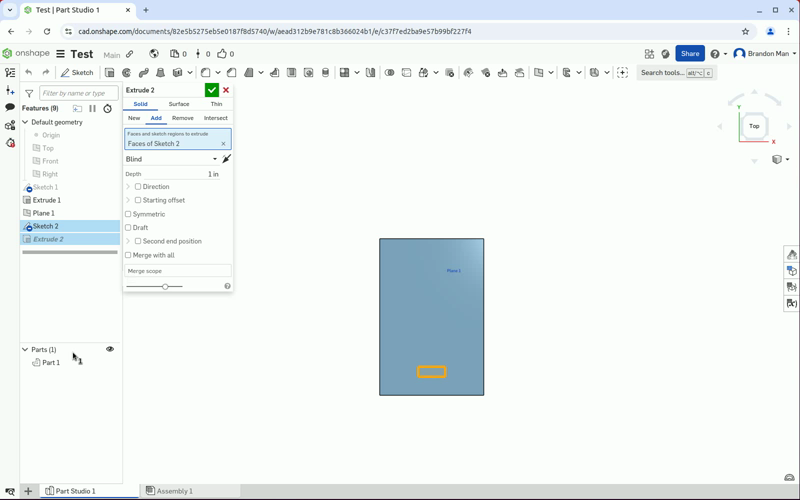
mouse_move(143, 106)
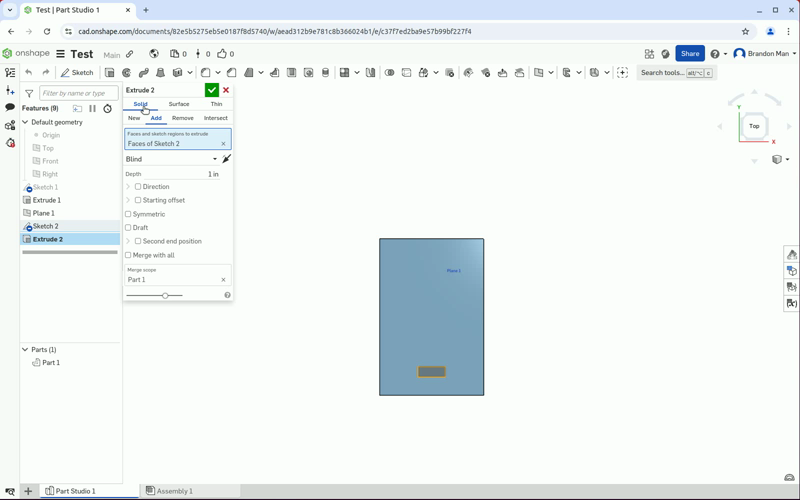
click(143, 106)
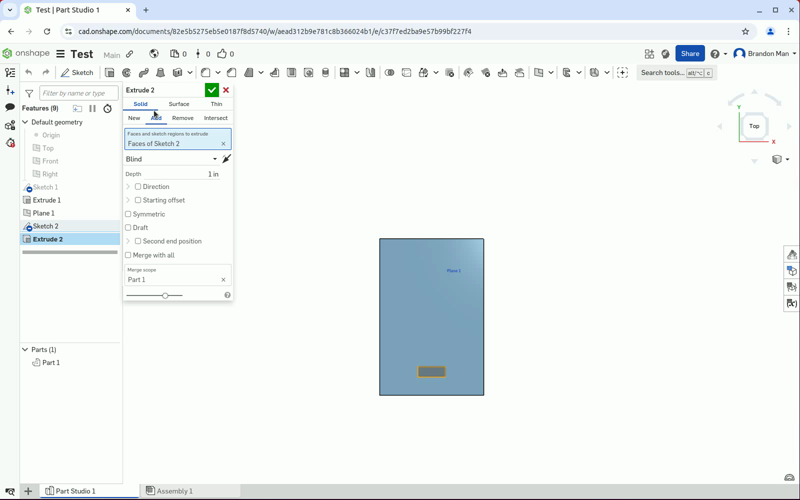
mouse_move(186, 120)
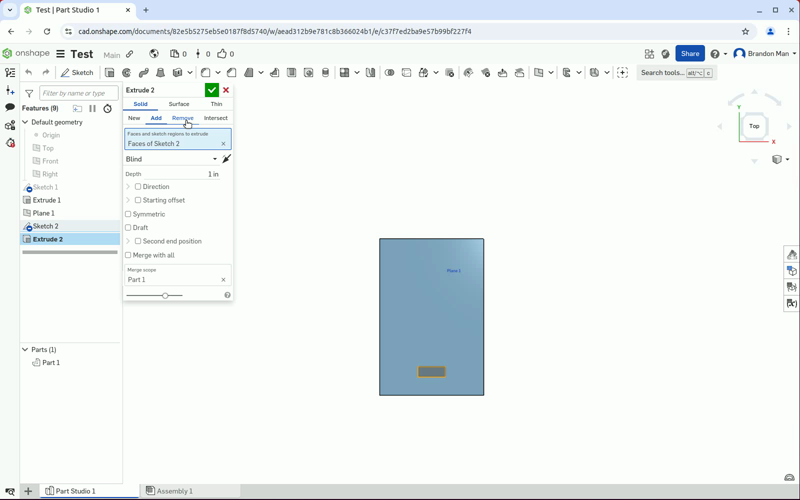
click(186, 120)
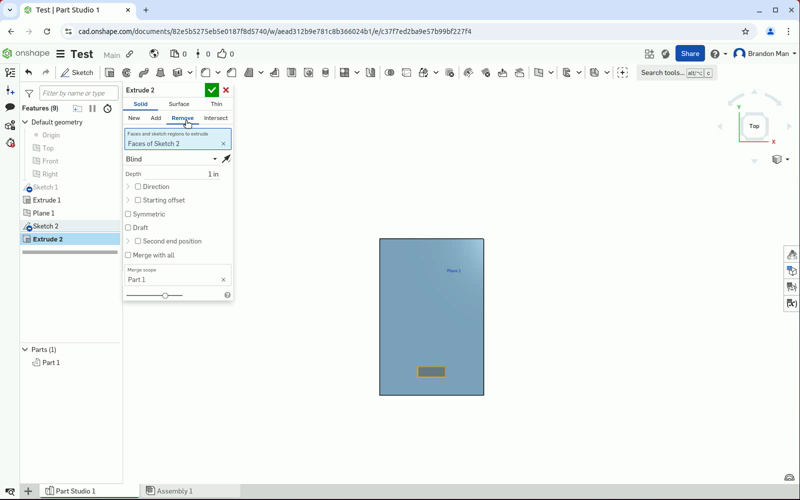
key(tab, 4)
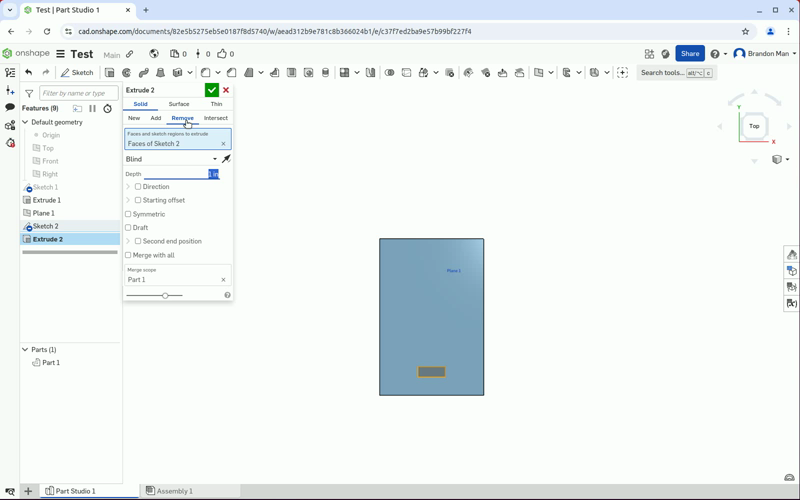
text(10.832)
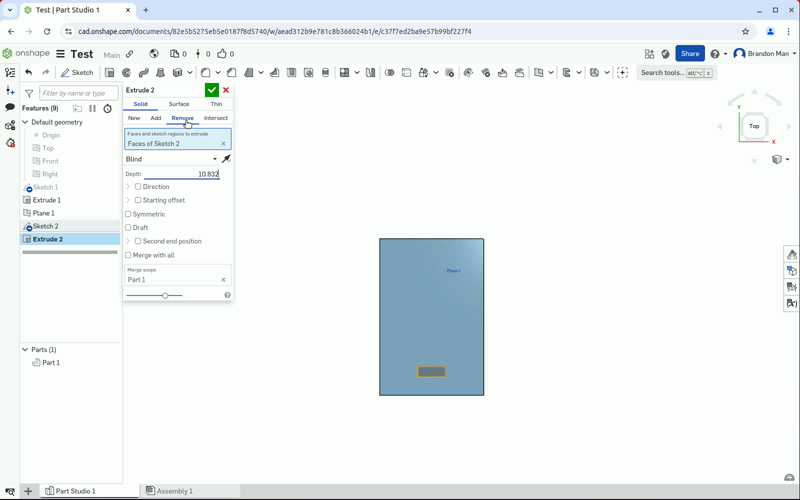
key(tab, 6)
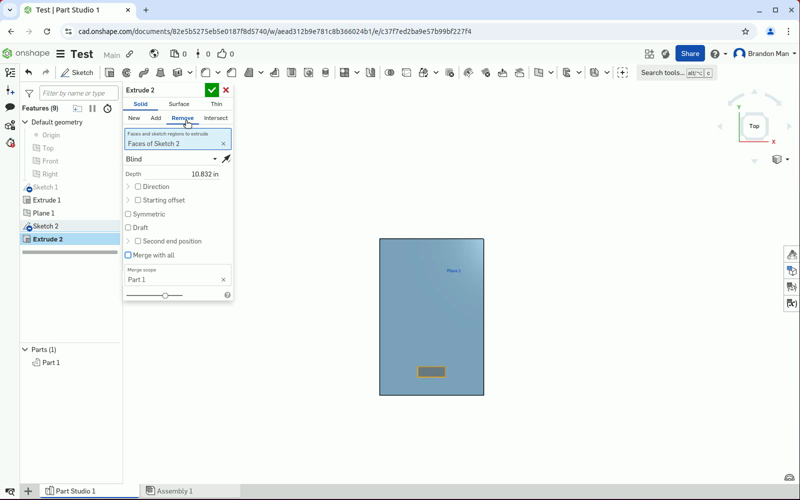
key(space)
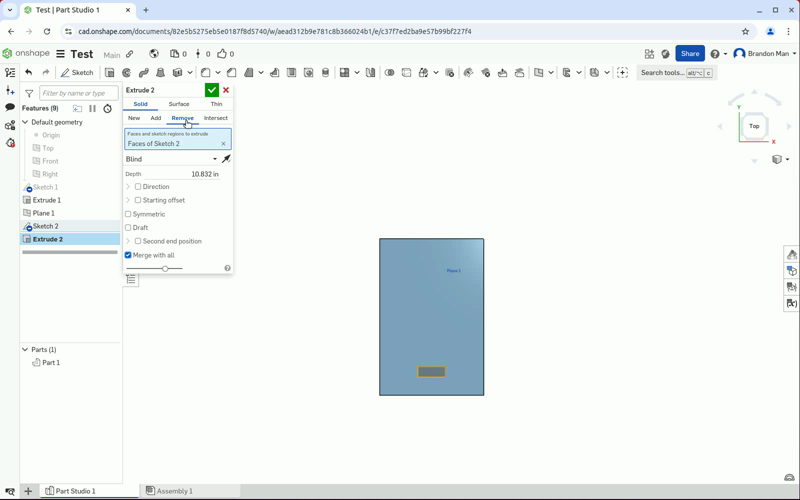
key(enter)
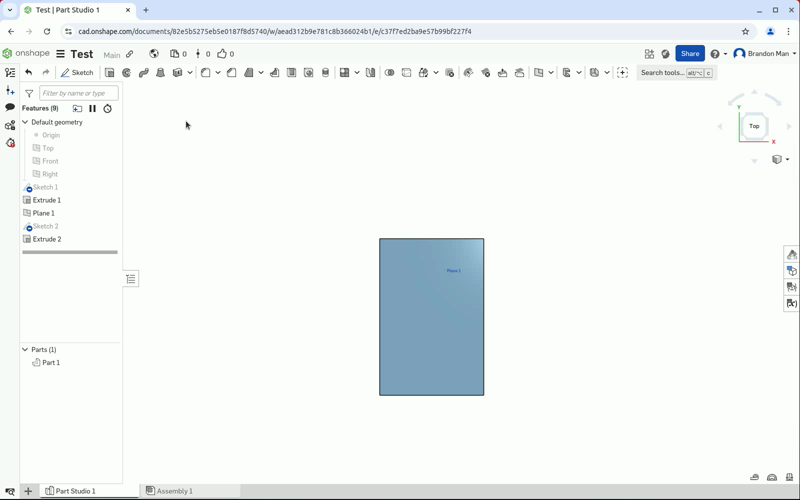
key(shift+h)
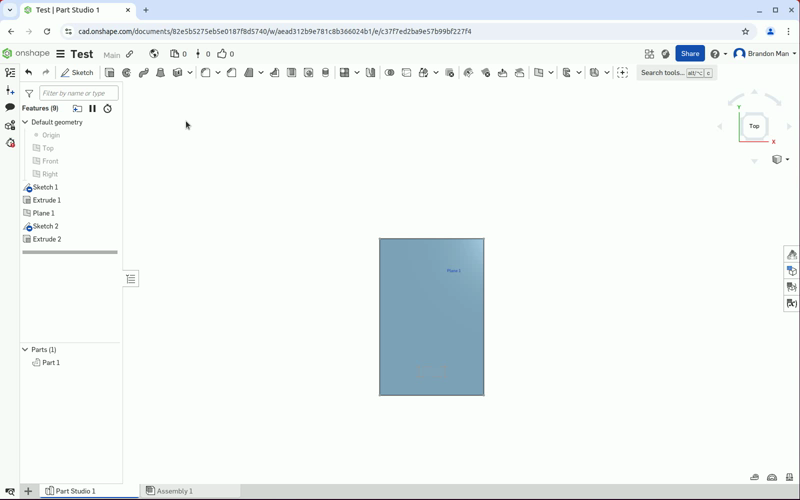
key(shift+h)
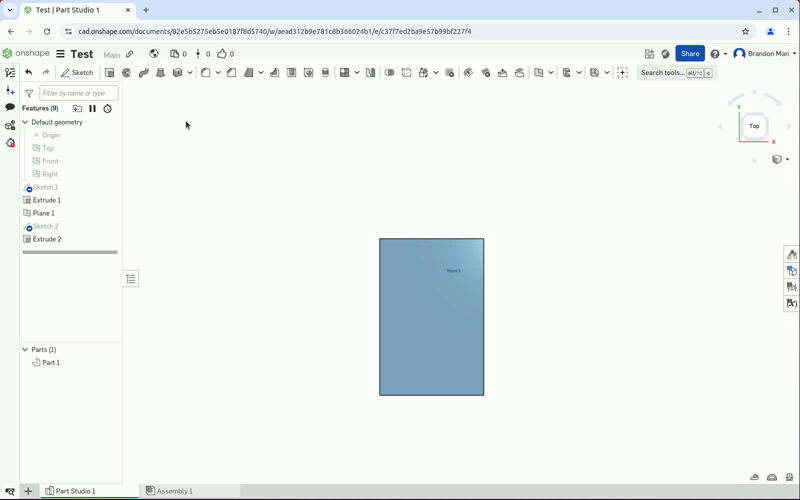
mouse_move(73, 189)
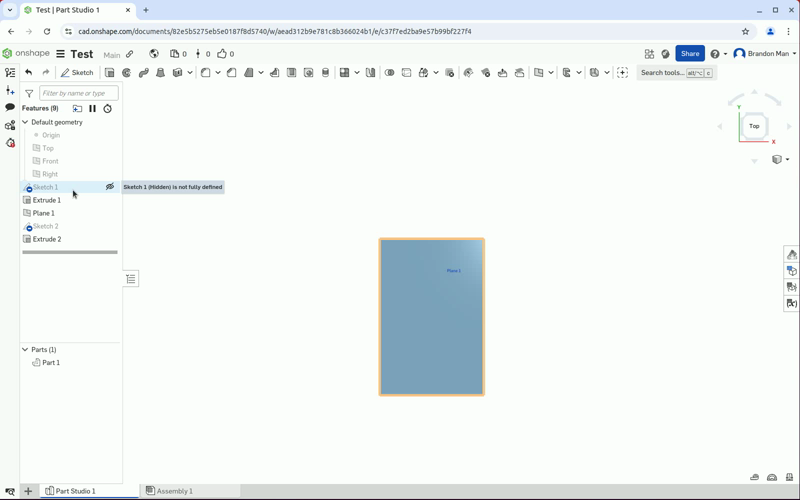
click(73, 189)
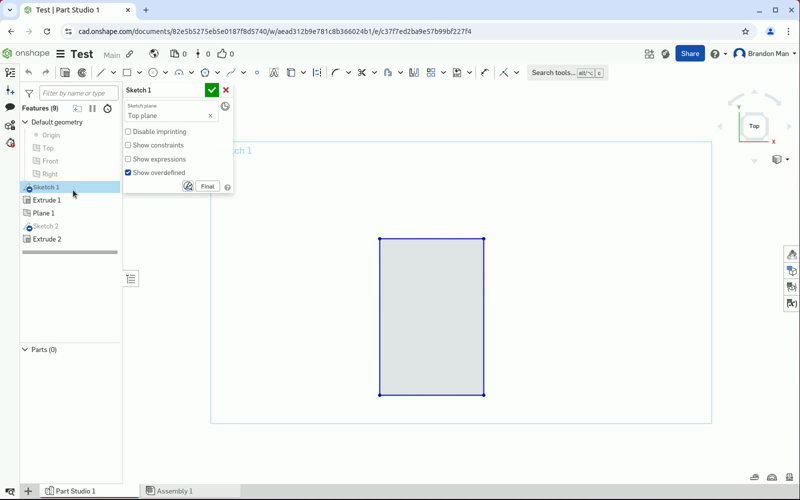
mouse_move(229, 92)
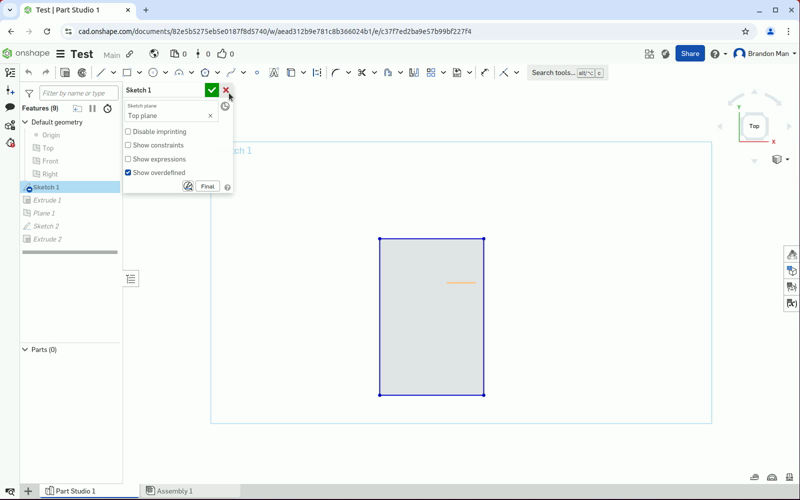
click(229, 92)
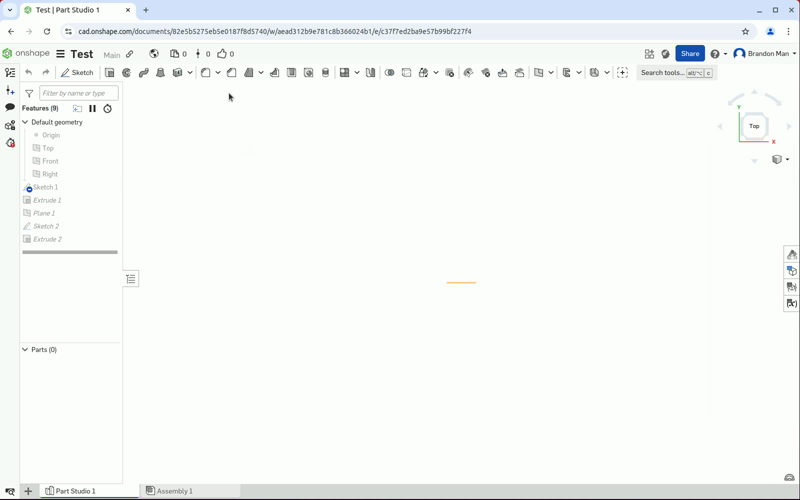
key(shift+s)
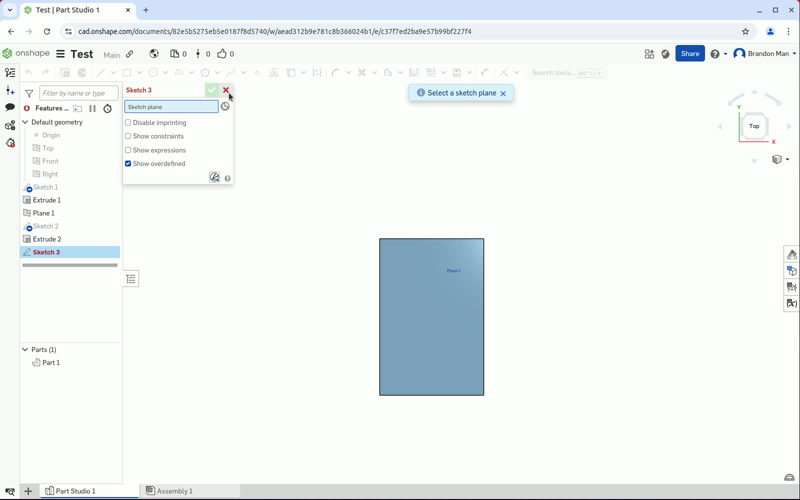
mouse_move(73, 215)
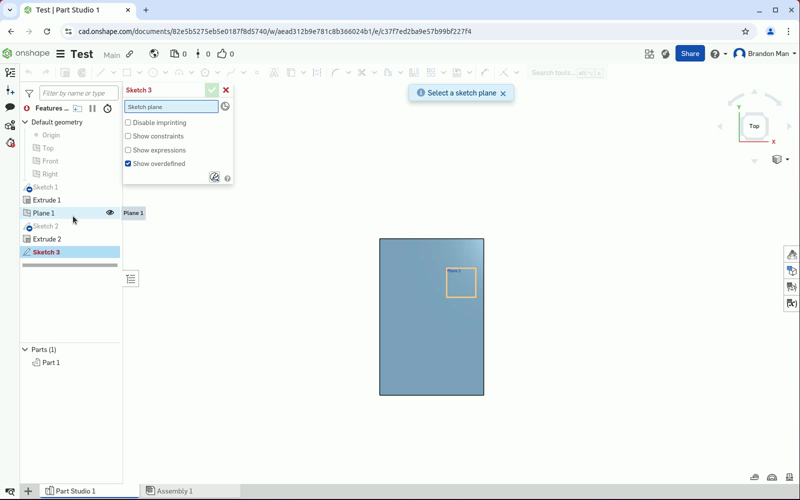
click(73, 215)
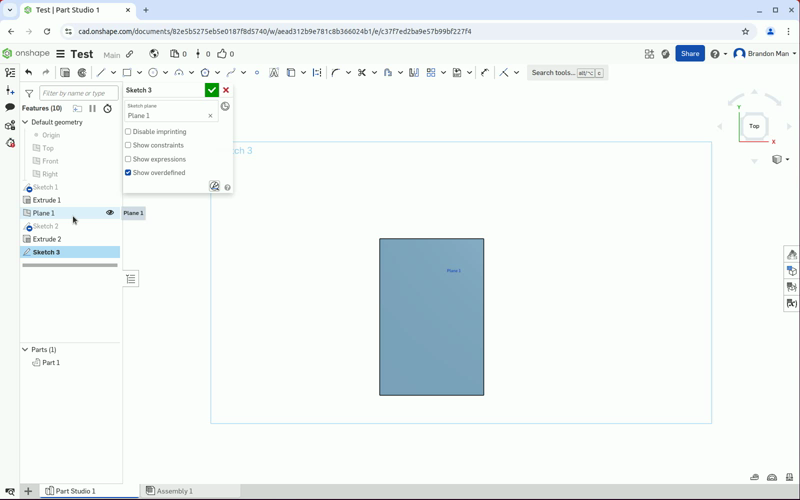
mouse_move(73, 352)
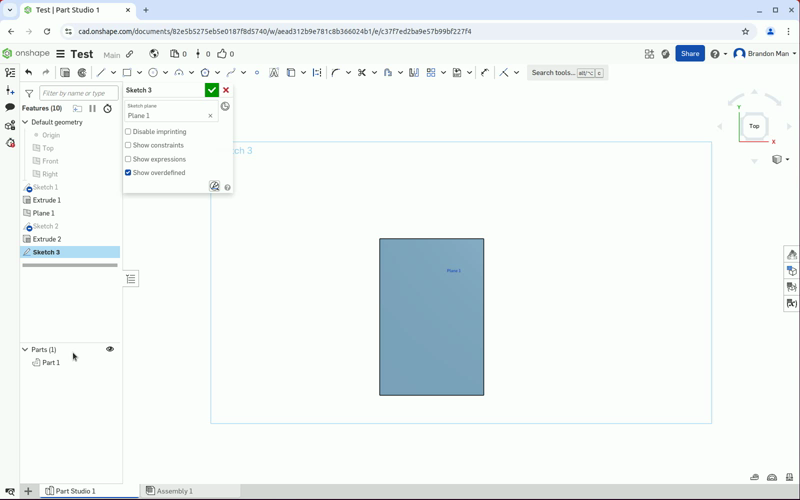
key(y)
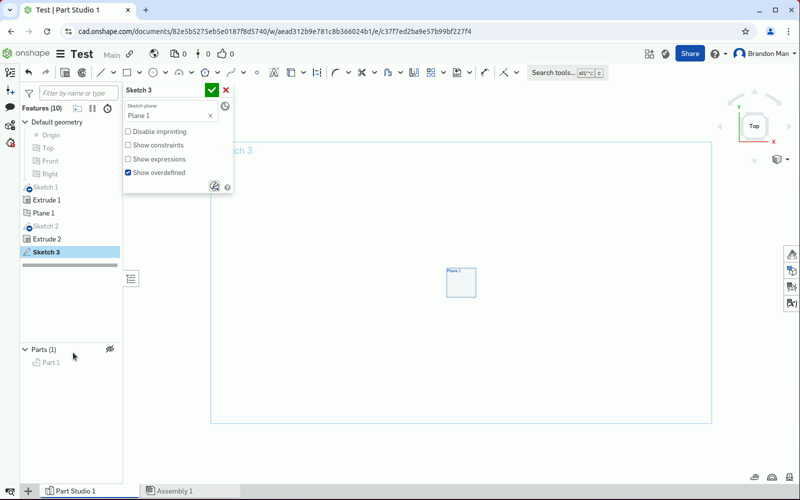
key(c)
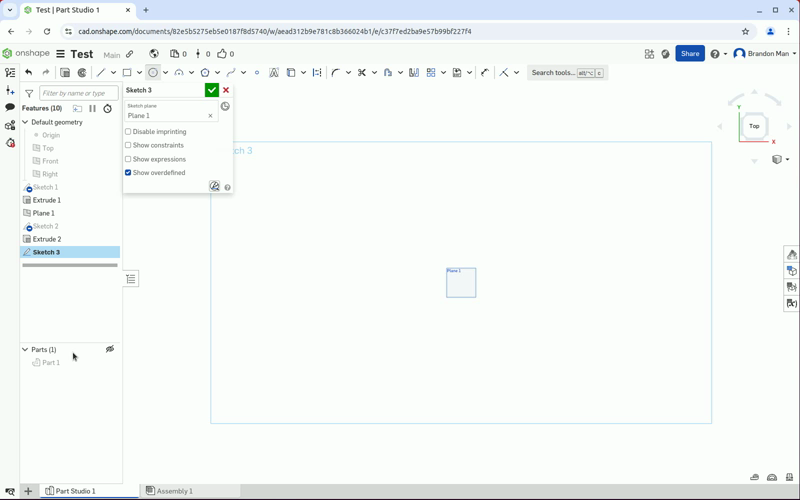
key_down(shift)
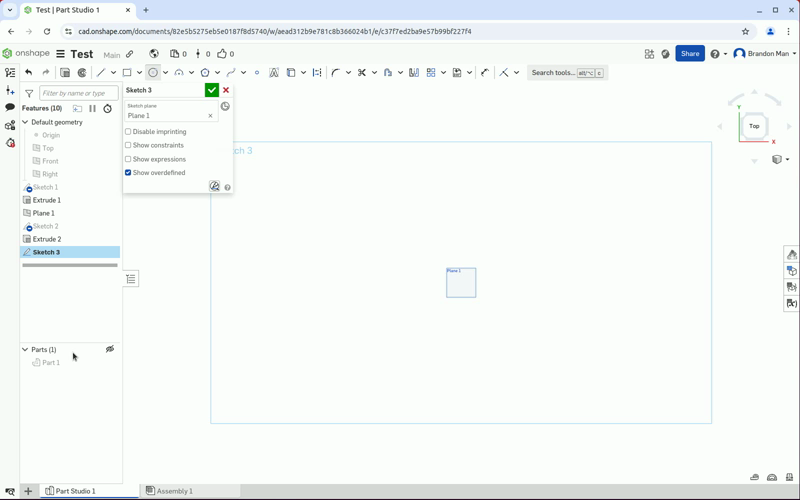
mouse_move(408, 372)
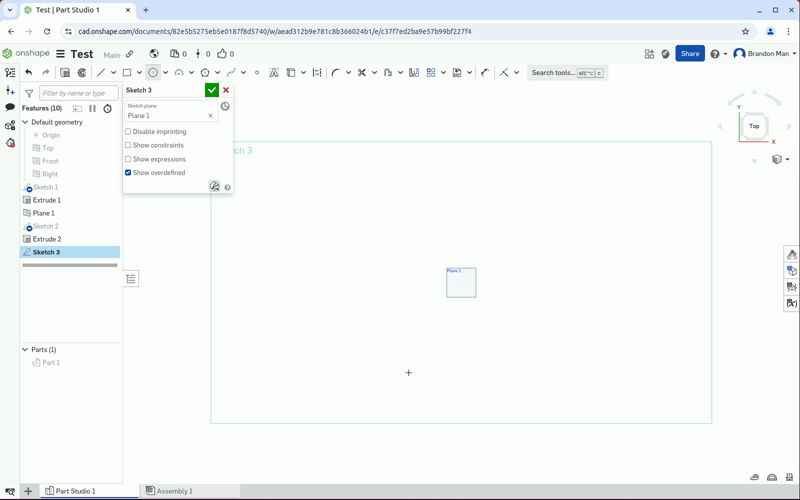
click(408, 372)
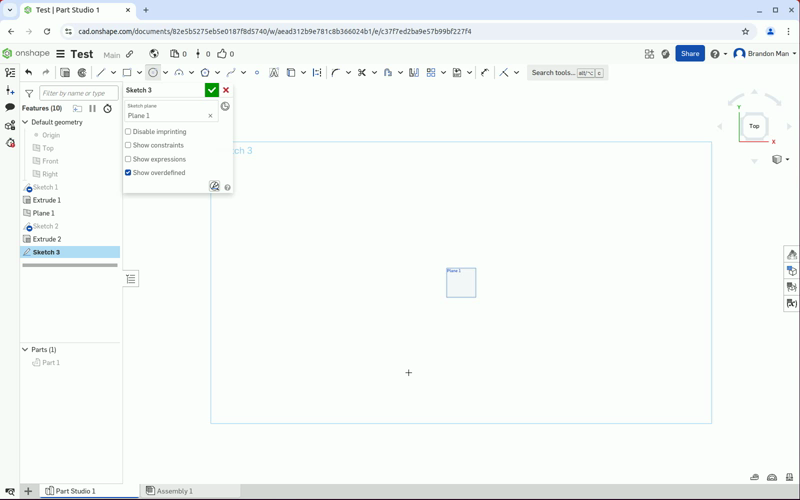
key_up(shift)
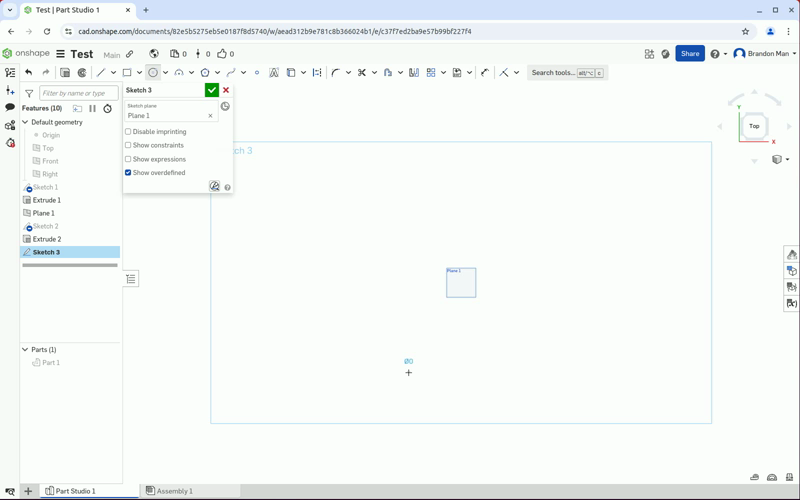
mouse_move(412, 372)
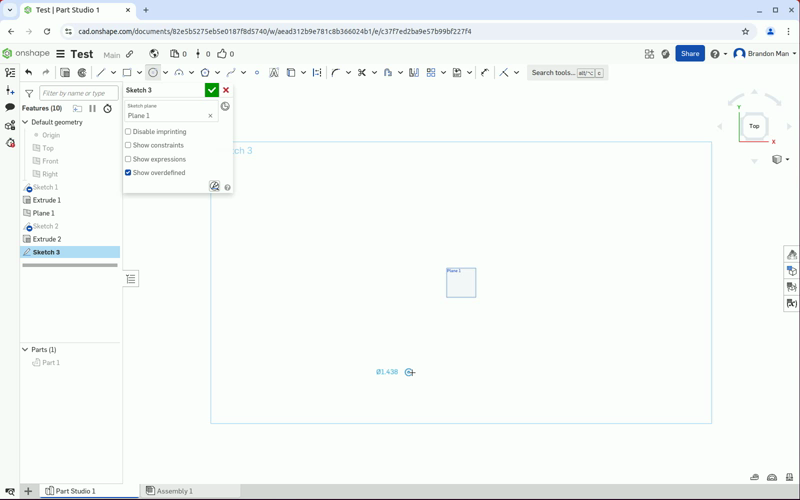
click(412, 372)
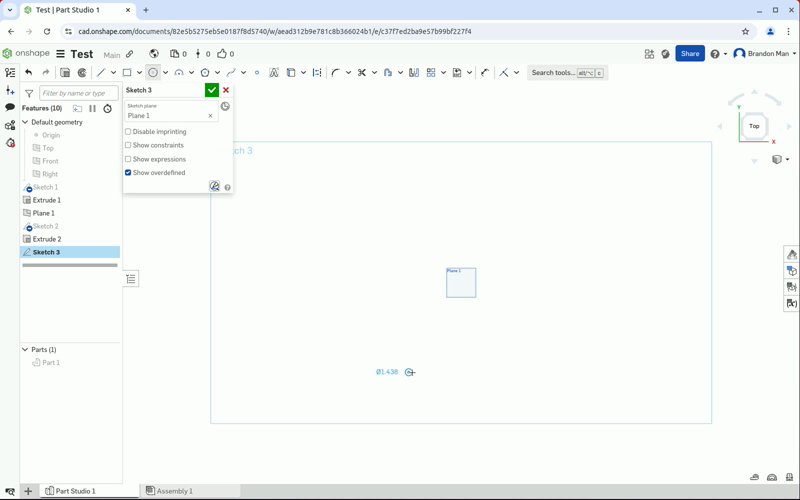
key(esc)
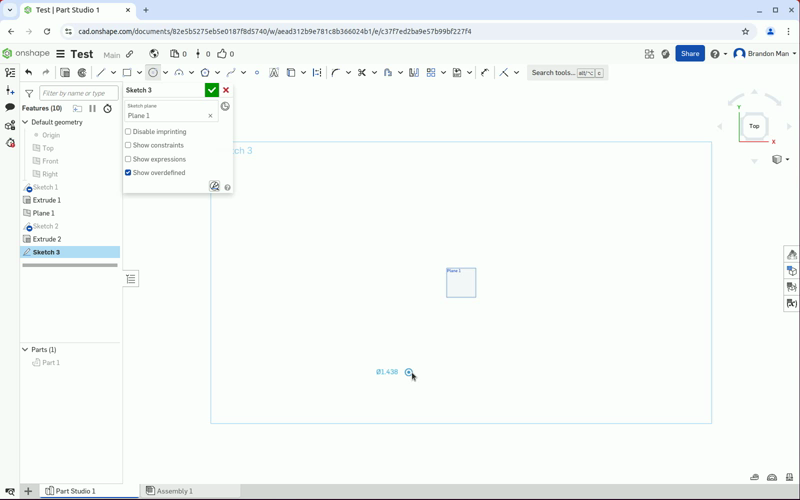
mouse_move(408, 375)
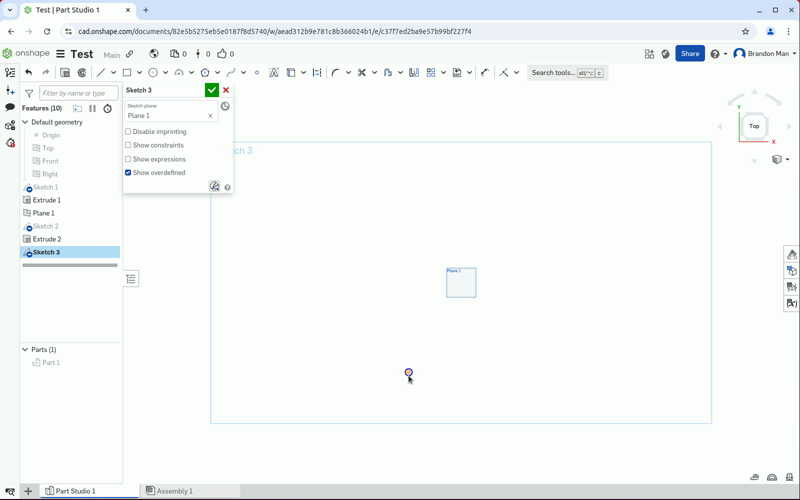
scroll(6)
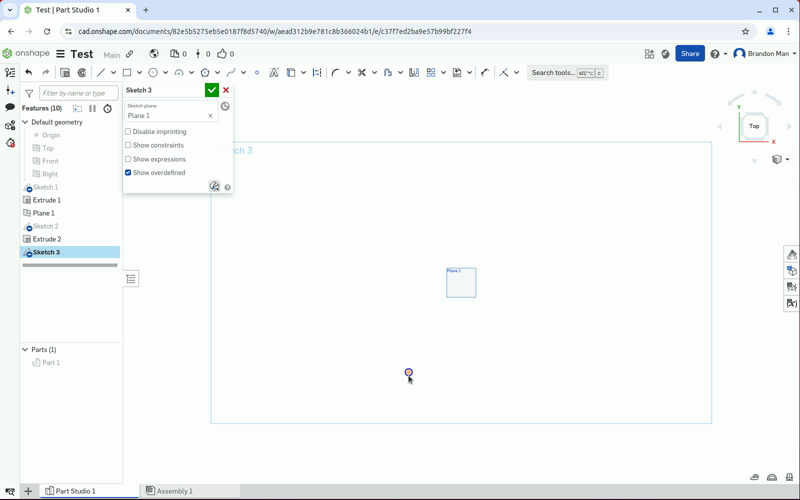
scroll(6)
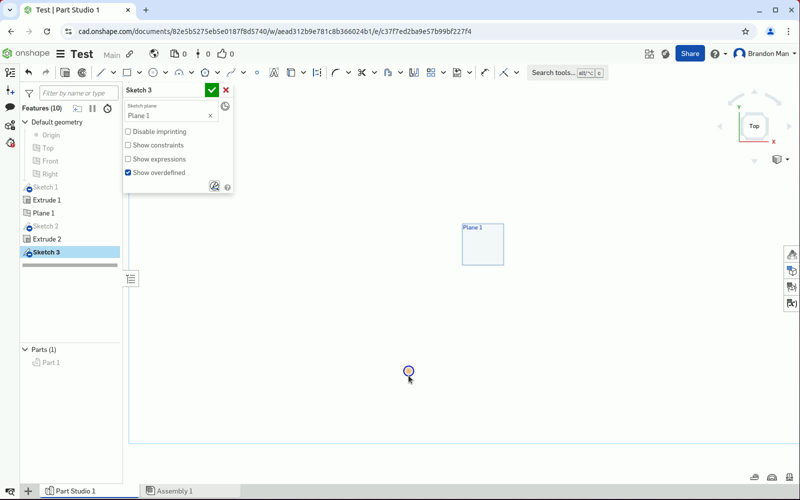
scroll(6)
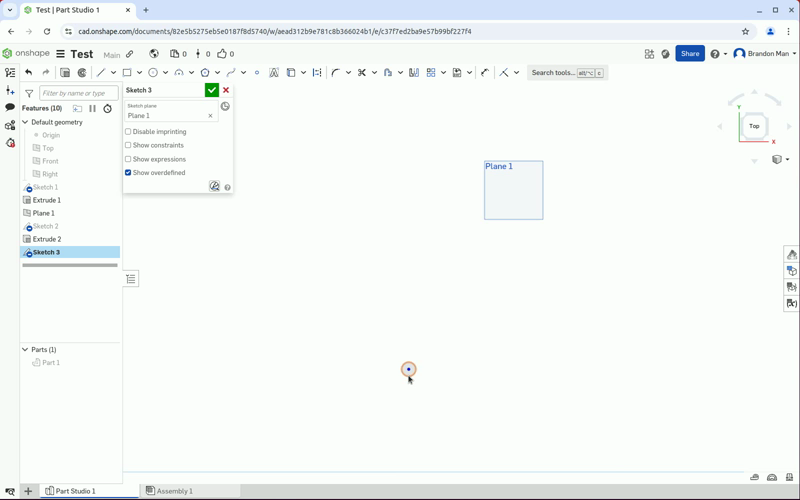
scroll(6)
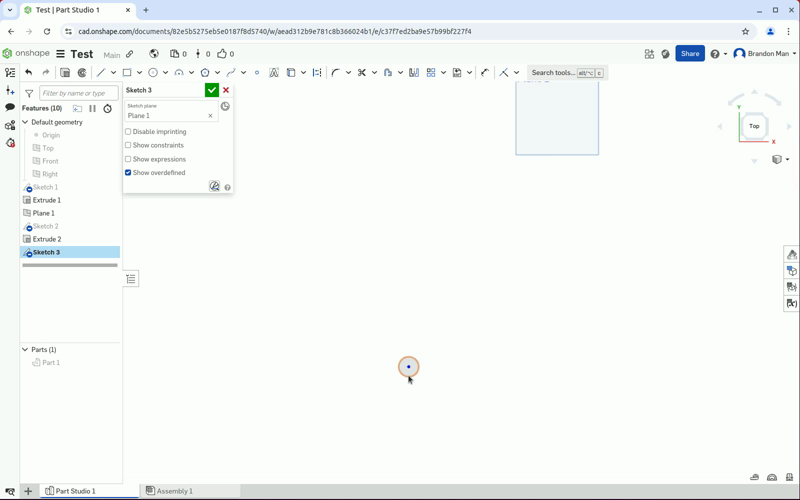
scroll(6)
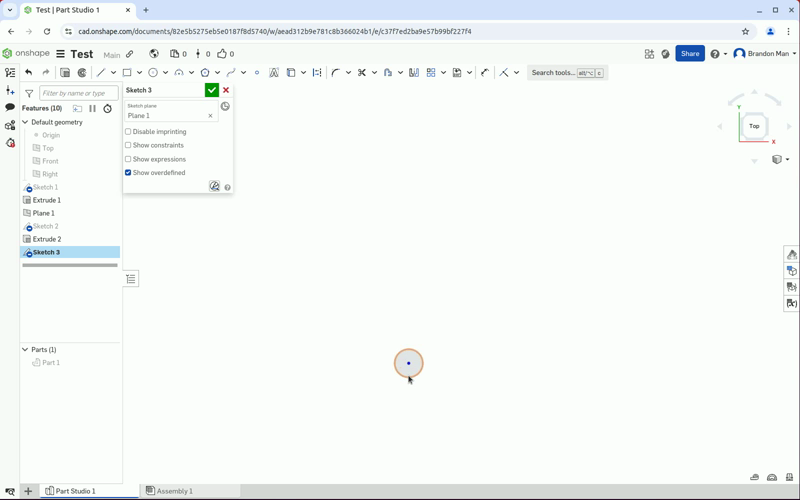
scroll(6)
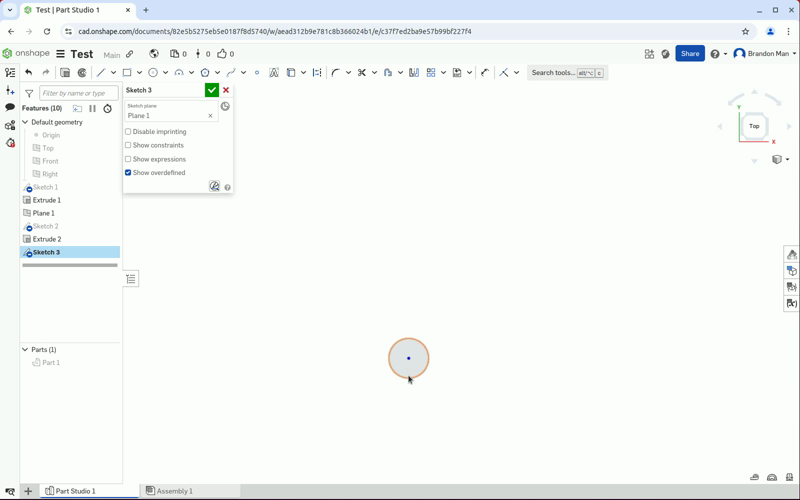
scroll(6)
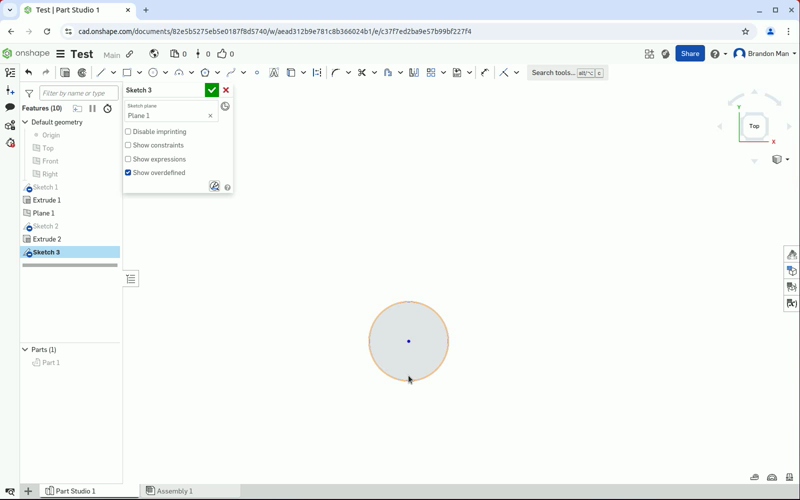
click(408, 375)
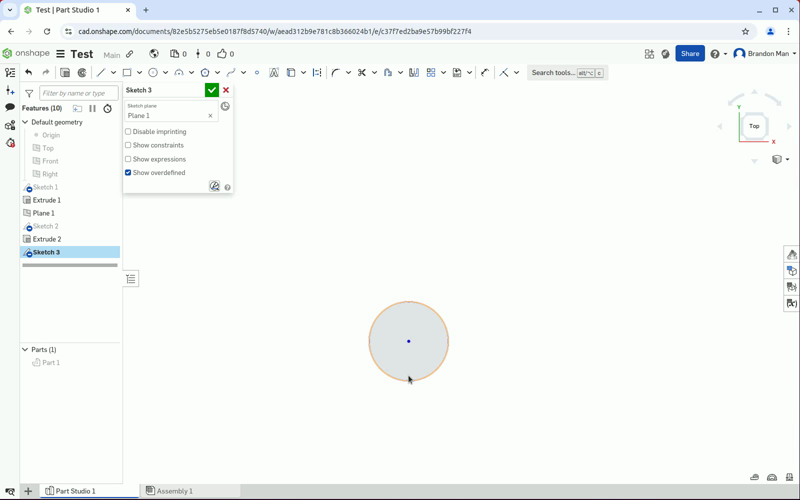
scroll(-6)
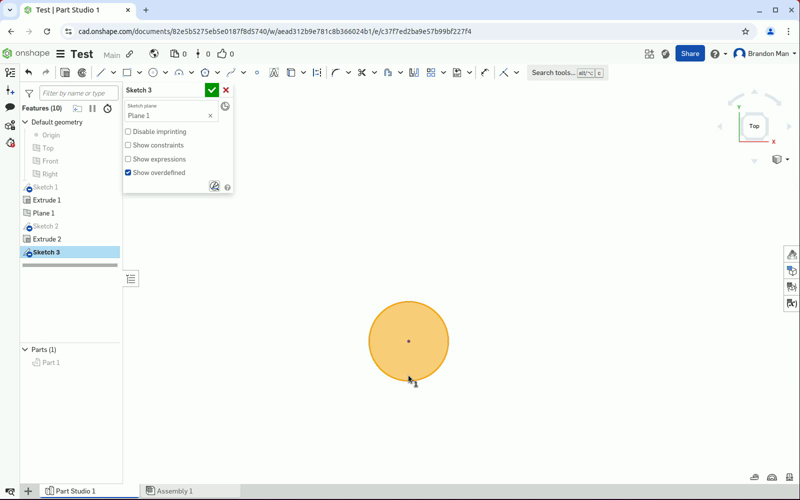
scroll(-6)
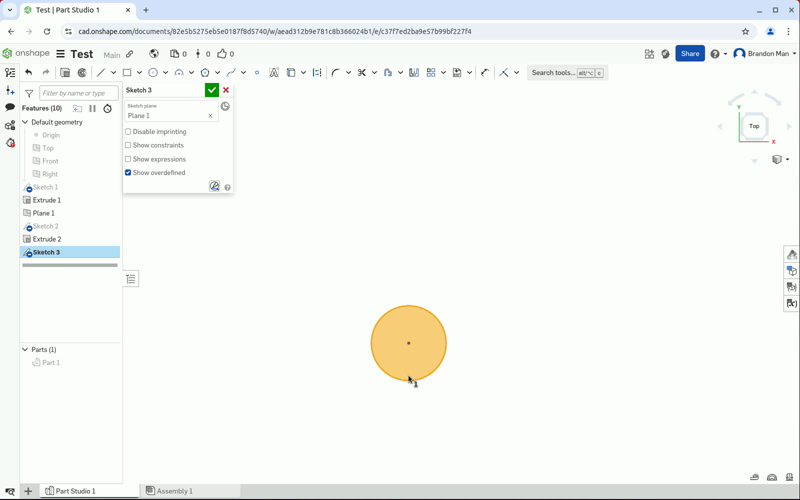
scroll(-6)
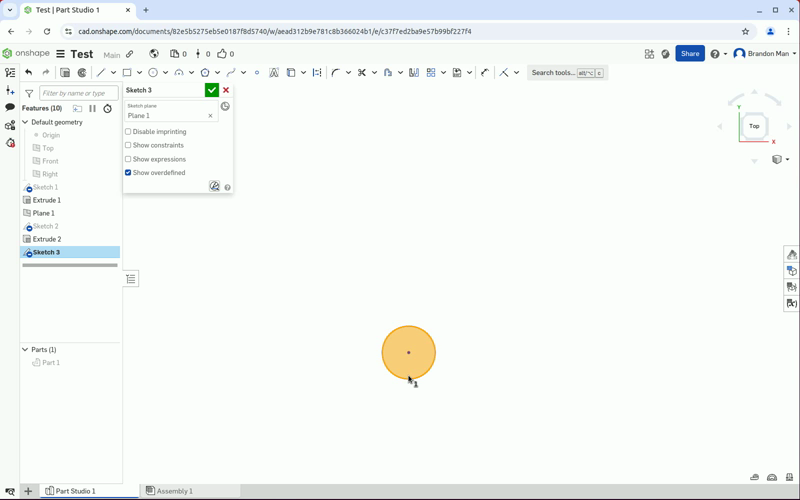
scroll(-6)
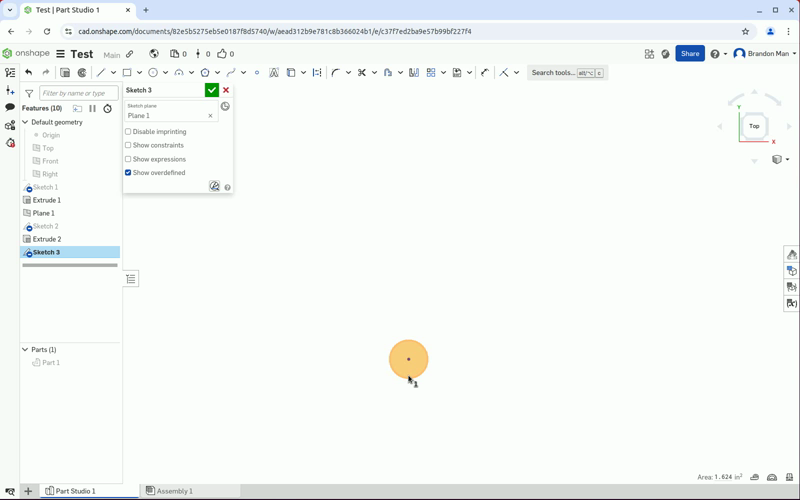
scroll(-6)
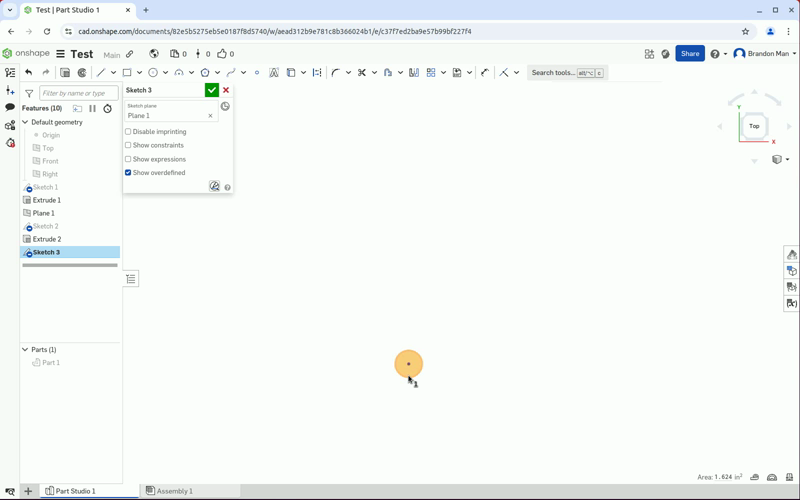
scroll(-6)
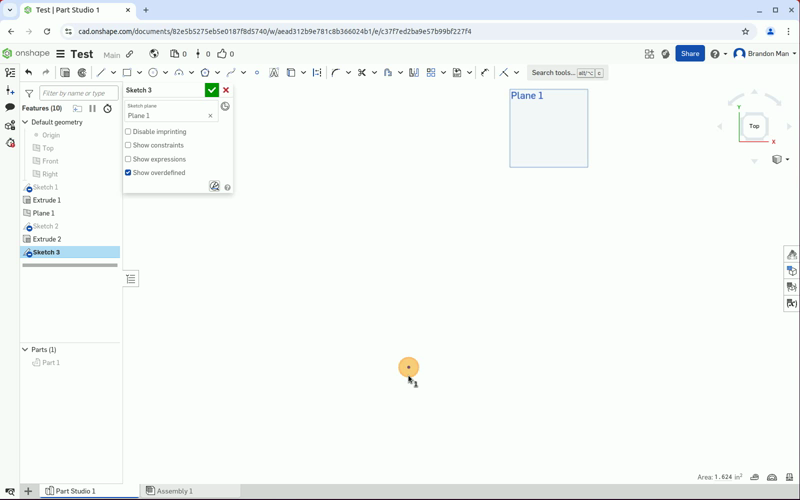
scroll(-6)
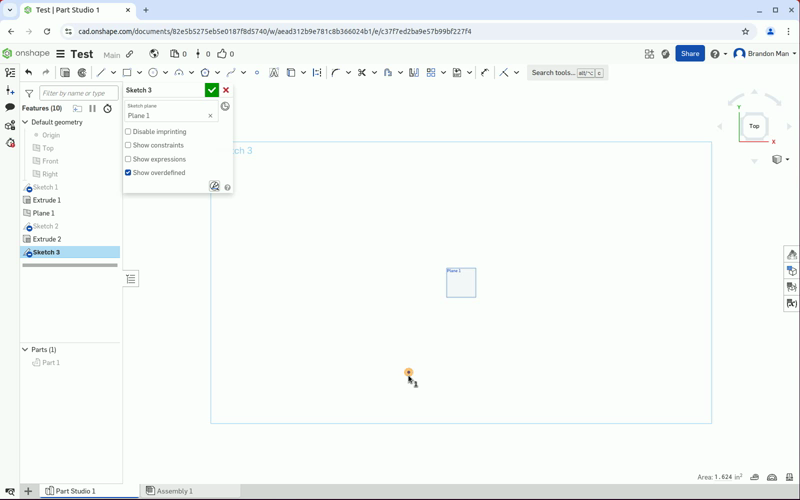
mouse_move(73, 352)
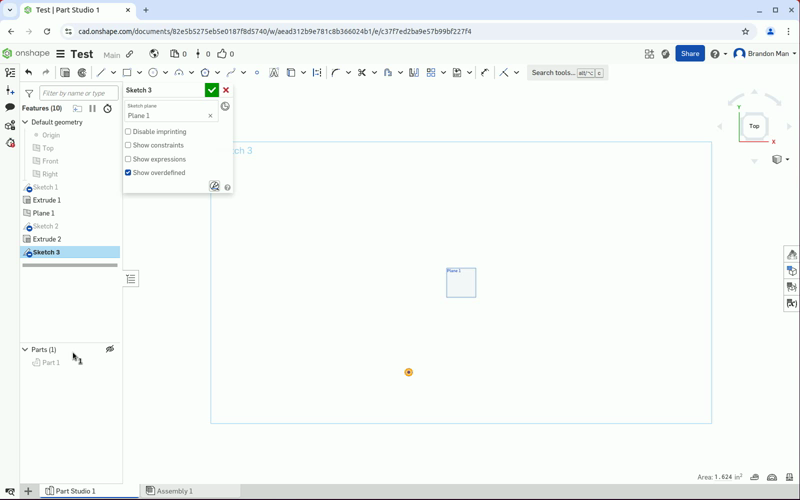
key(shift+y)
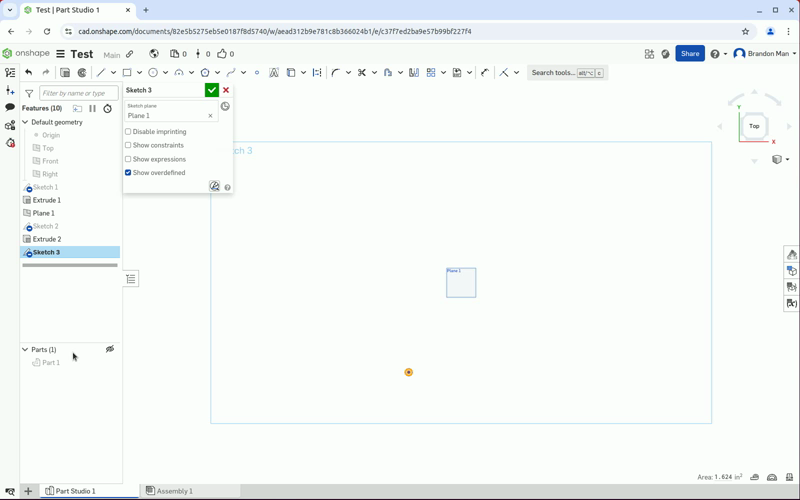
key(shift+e)
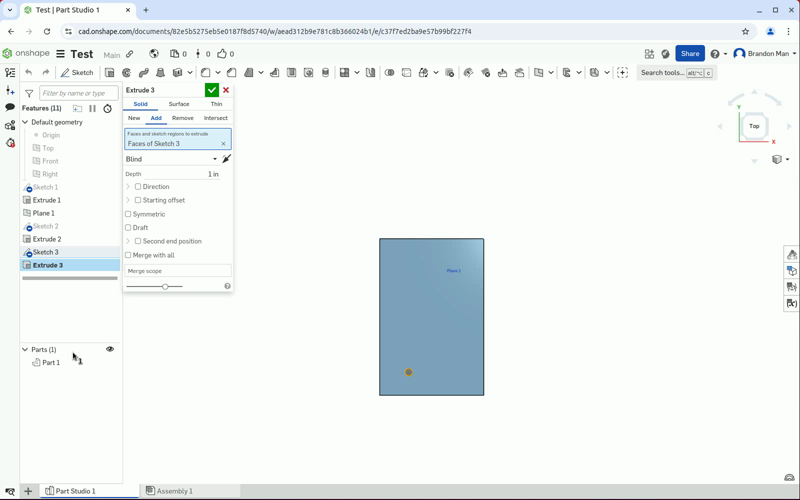
mouse_move(143, 106)
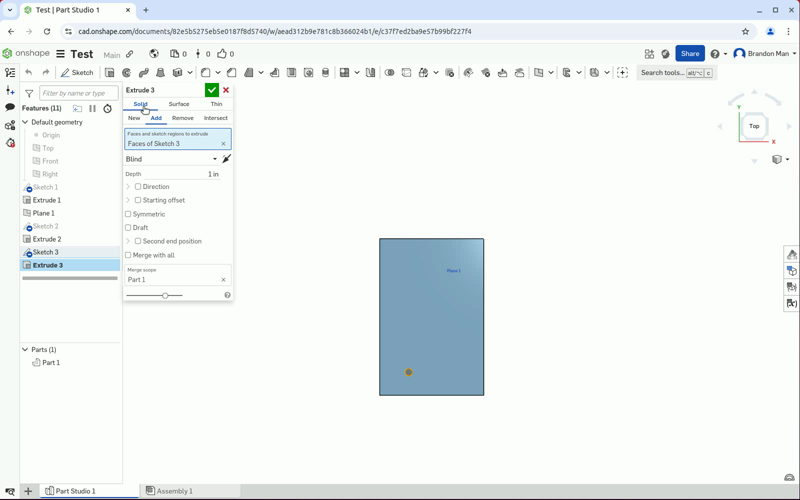
click(143, 106)
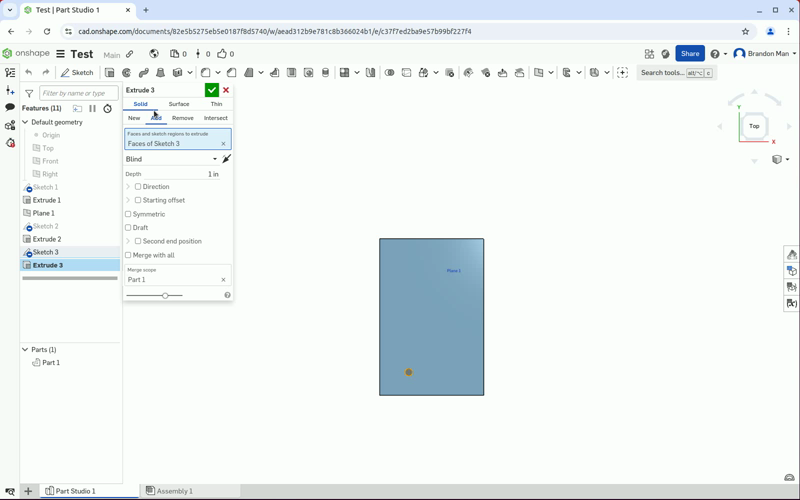
mouse_move(186, 120)
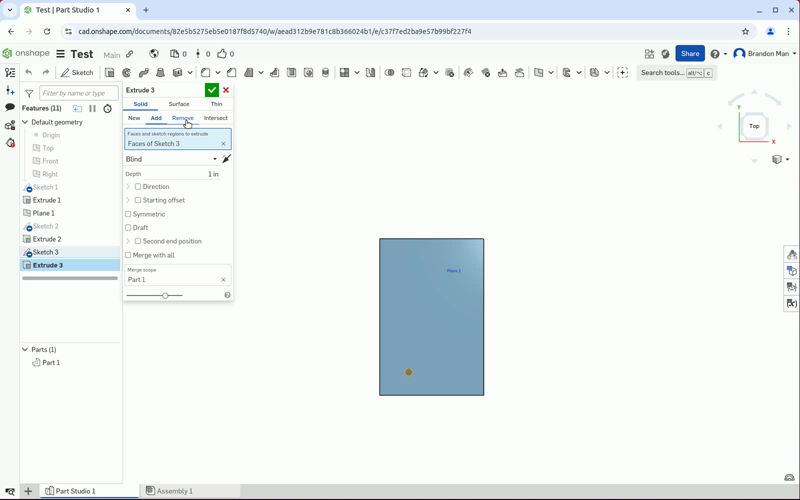
click(186, 120)
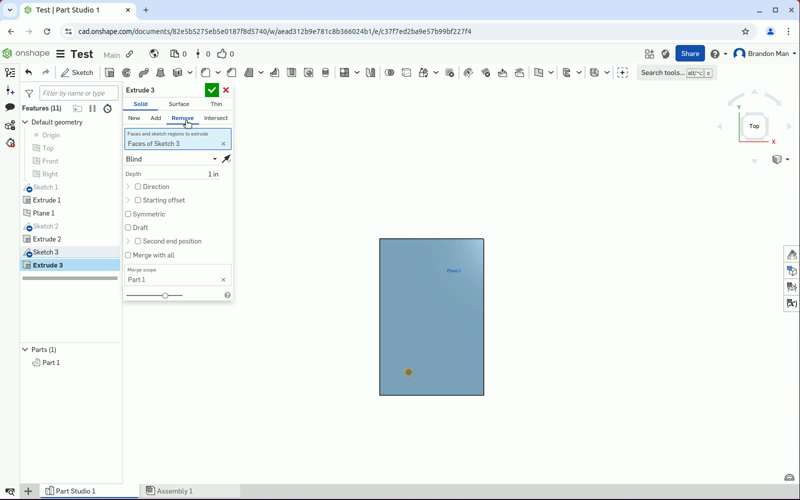
key(tab, 4)
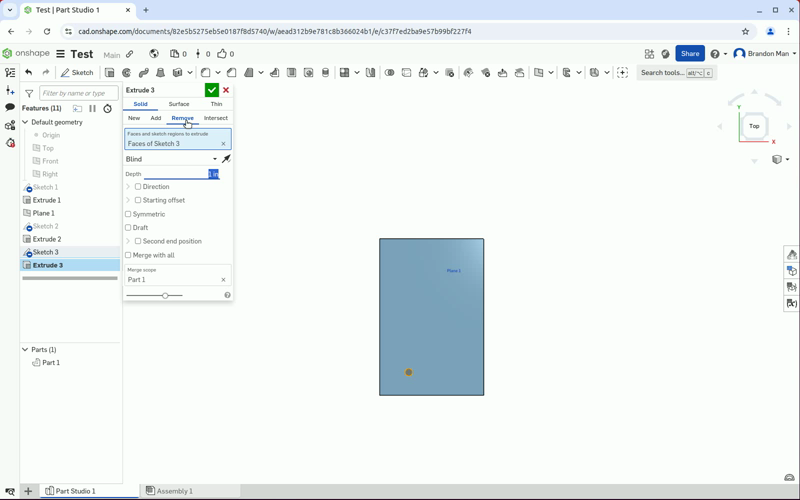
text(10.832)
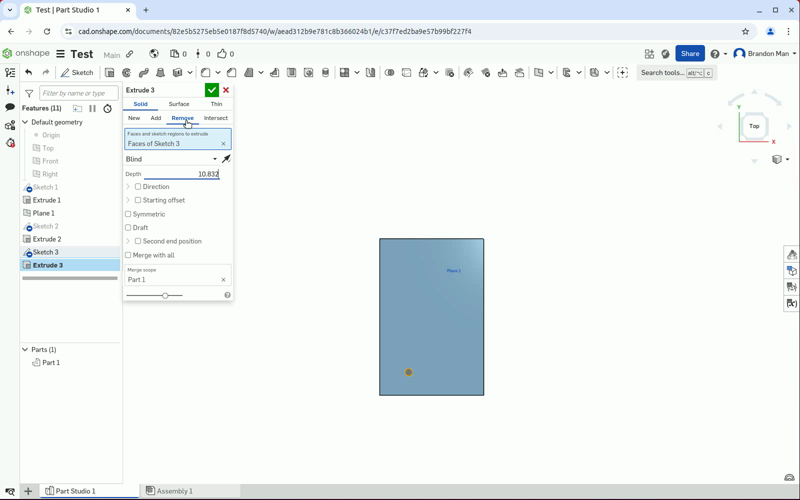
key(tab, 6)
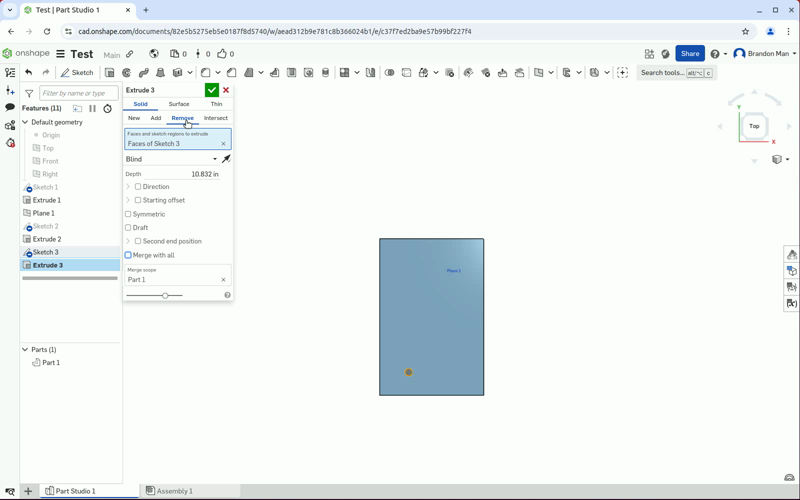
key(space)
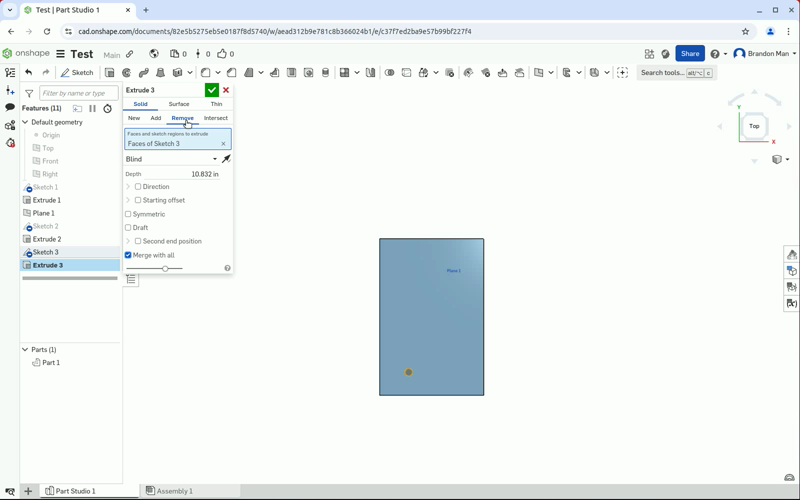
key(enter)
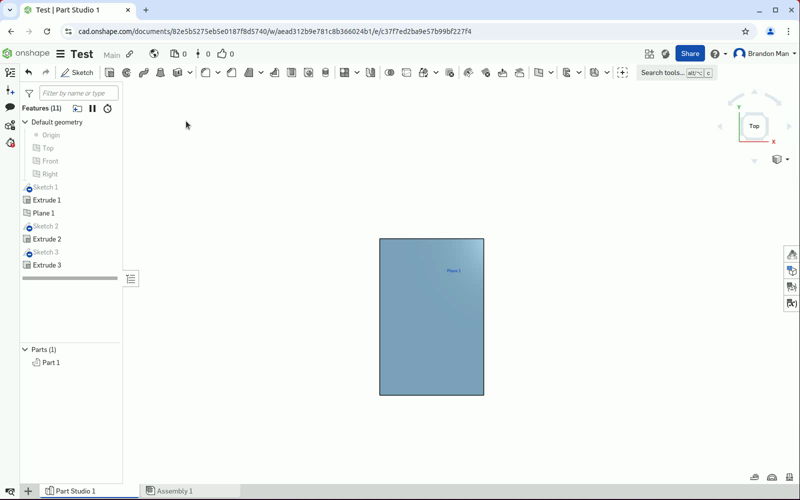
key(shift+h)
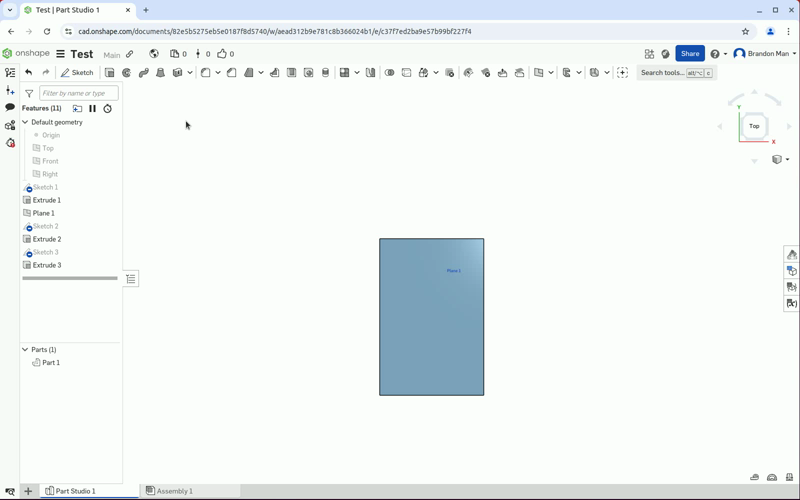
key(shift+h)
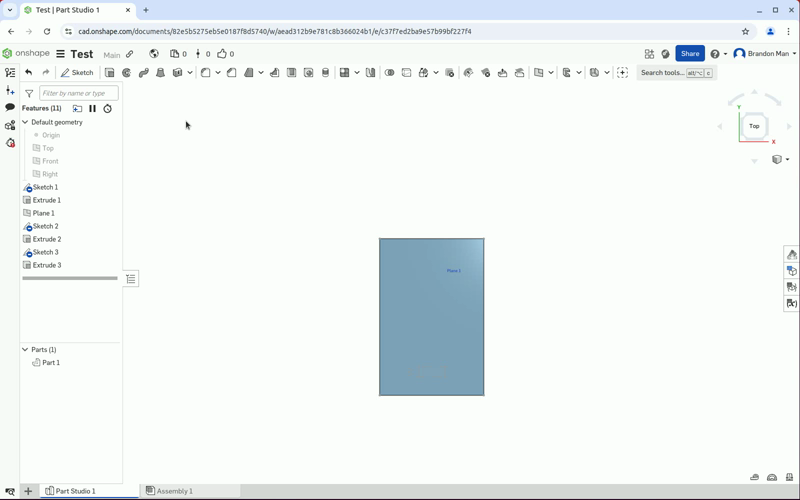
key(shift+7)
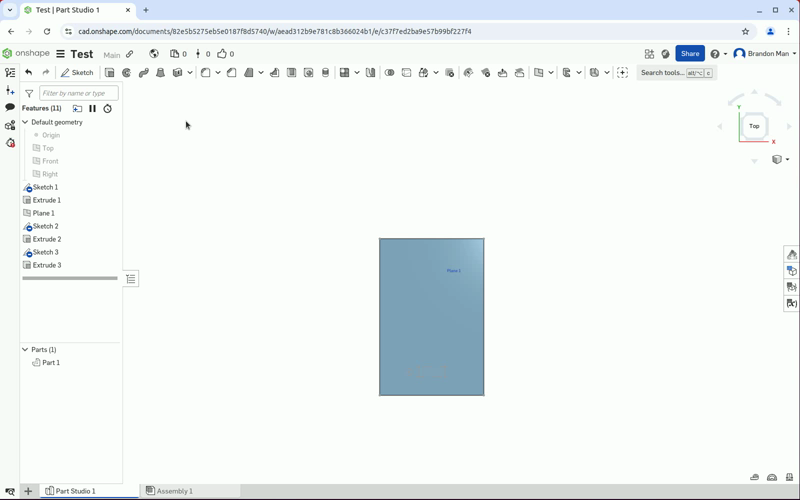
key(up, 3)
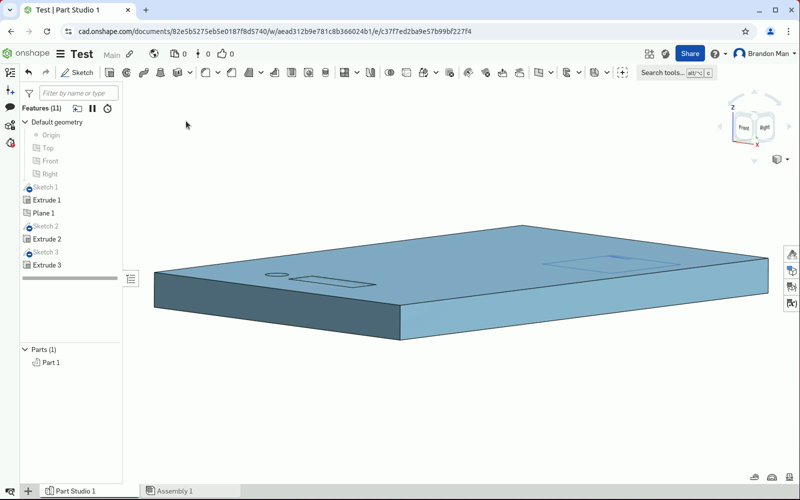
key(left, 3)
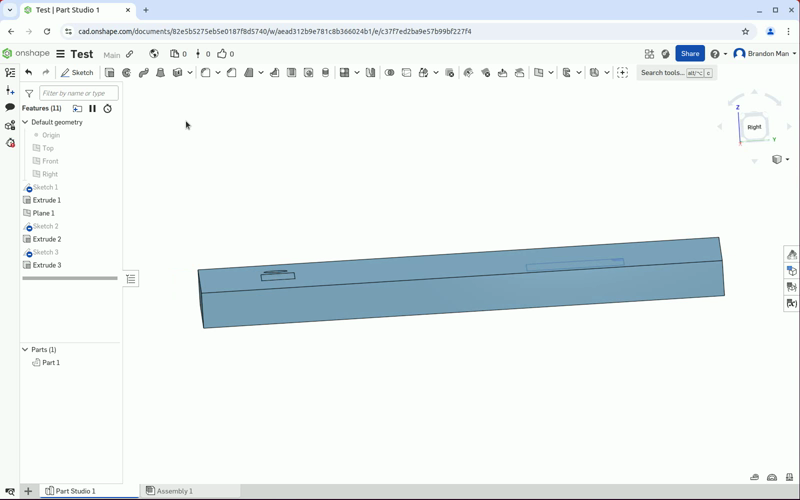
key(right, 3)
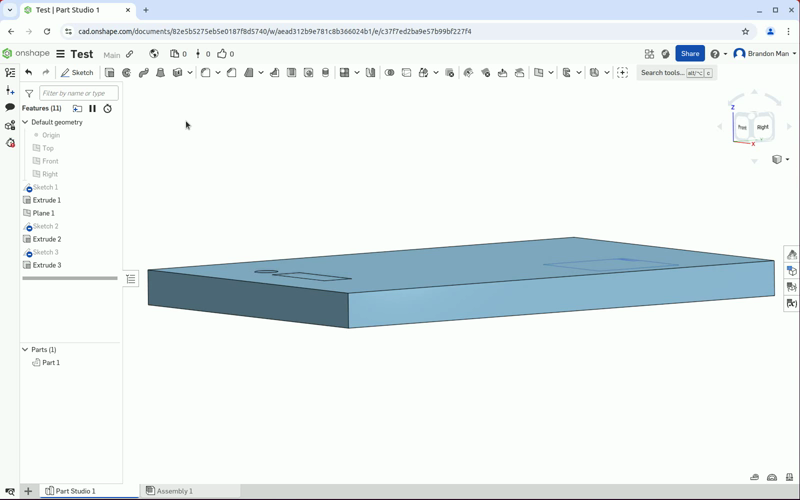
key(down, 3)
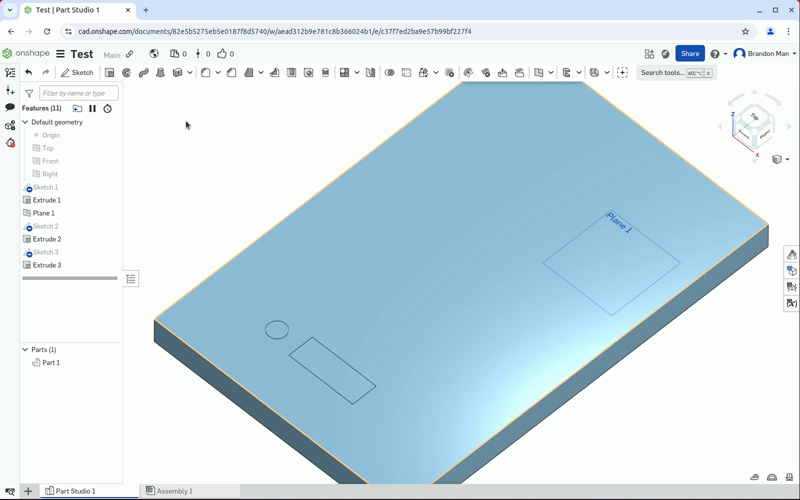
mouse_move(73, 189)
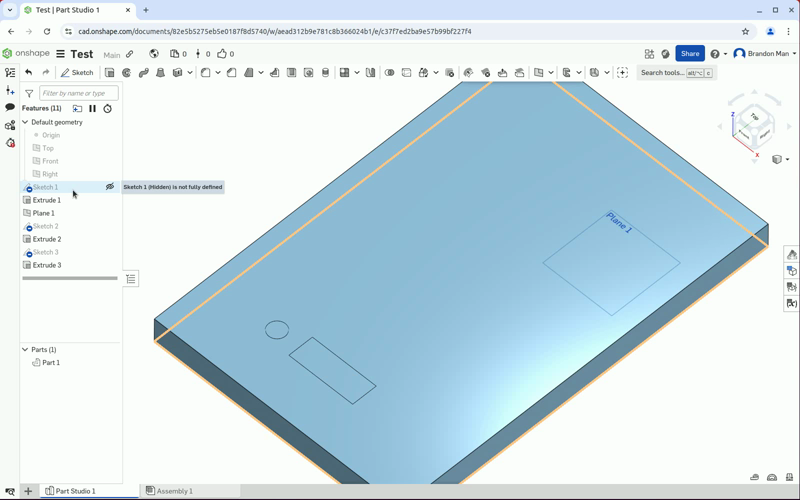
click(73, 189)